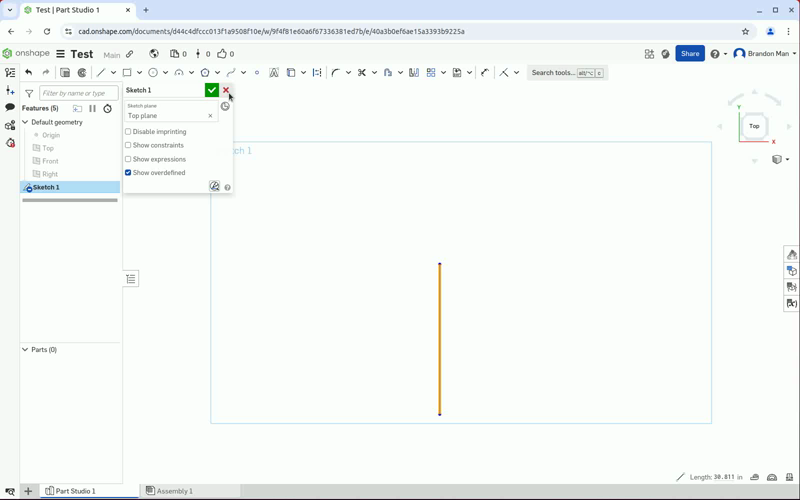
key(shift+h)
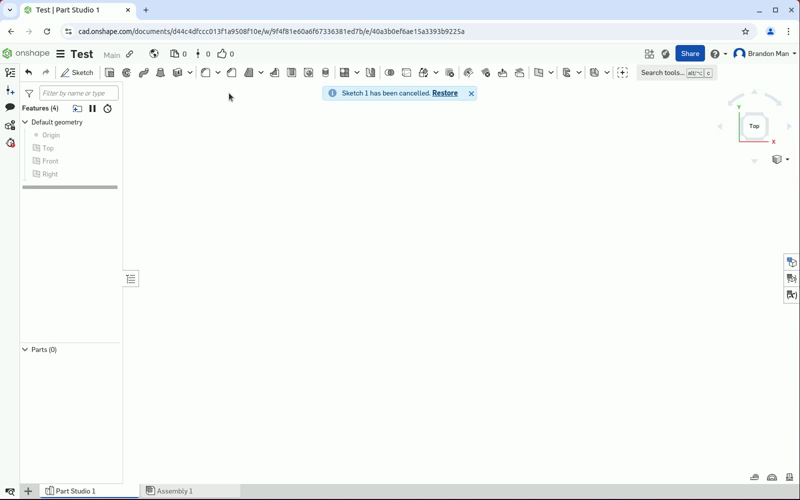
mouse_move(73, 352)
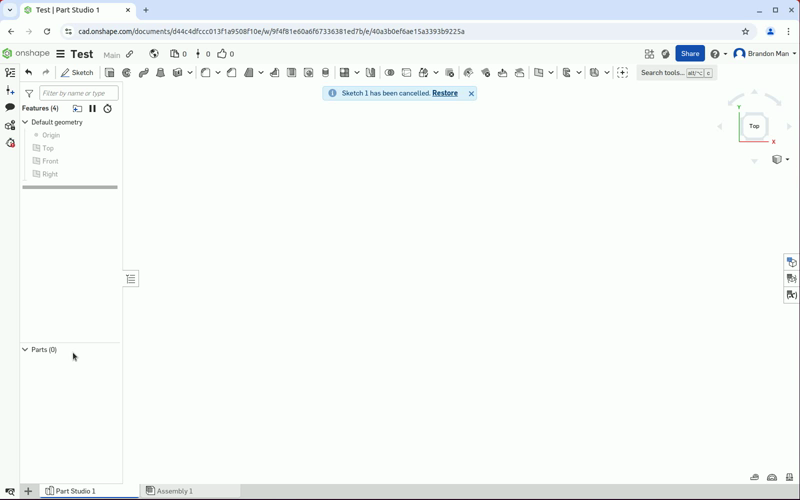
key(y)
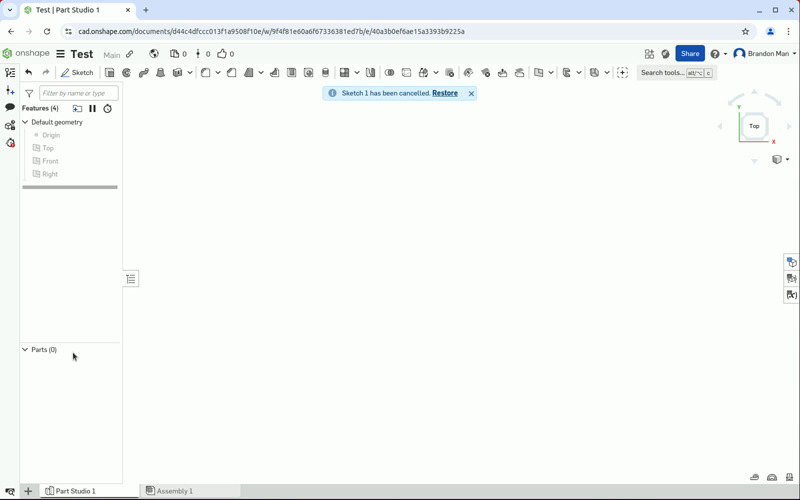
key(shift+p)
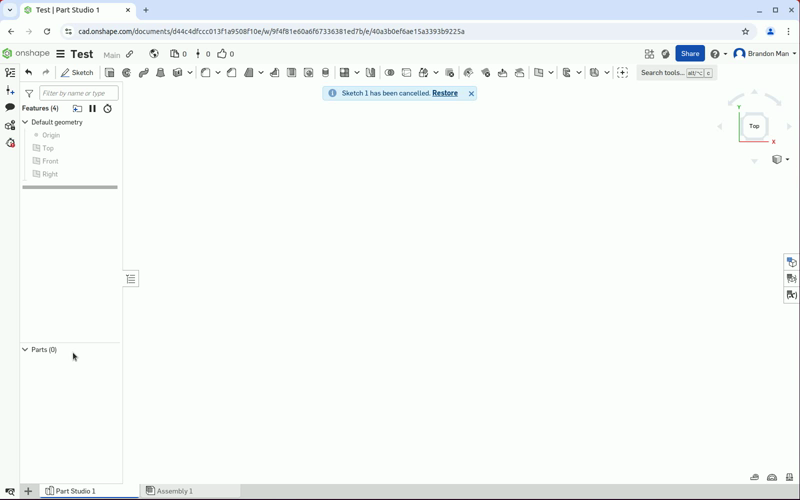
key(space)
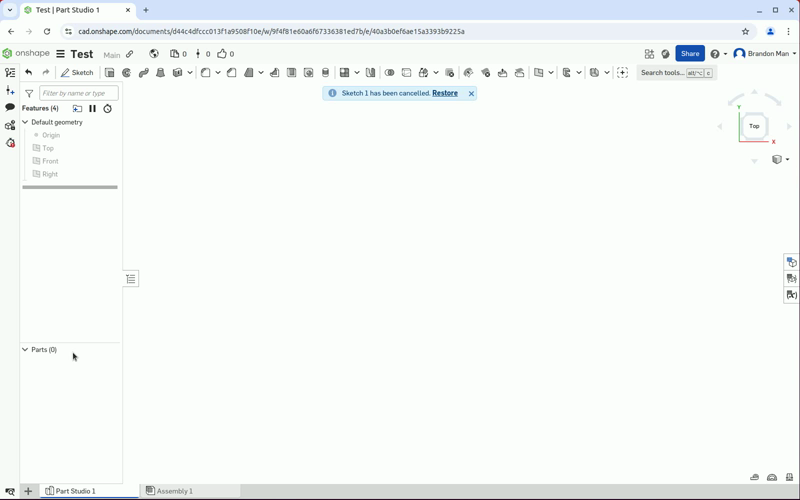
key_down(shift)
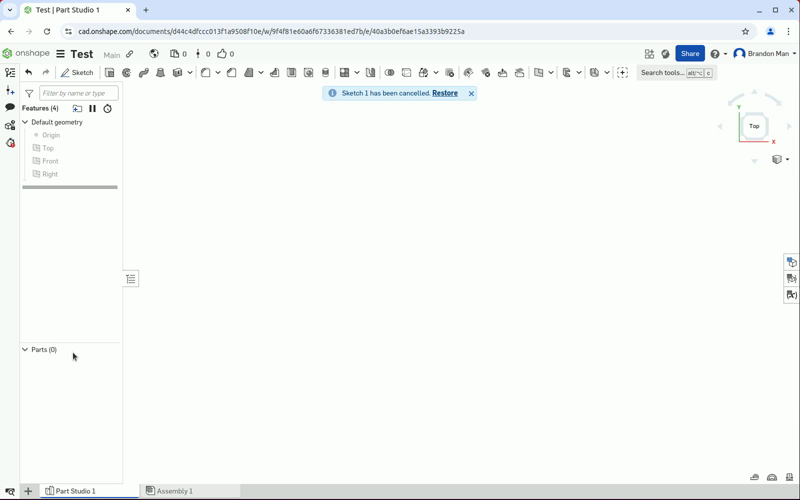
key(up)
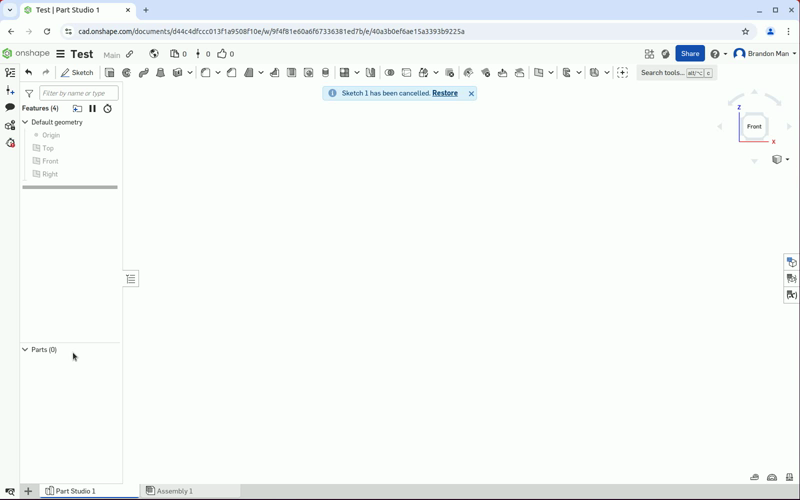
key_up(shift)
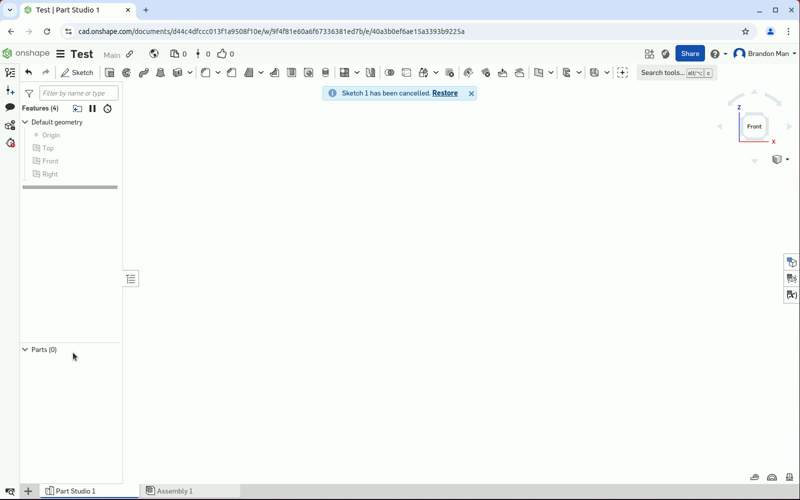
mouse_move(73, 352)
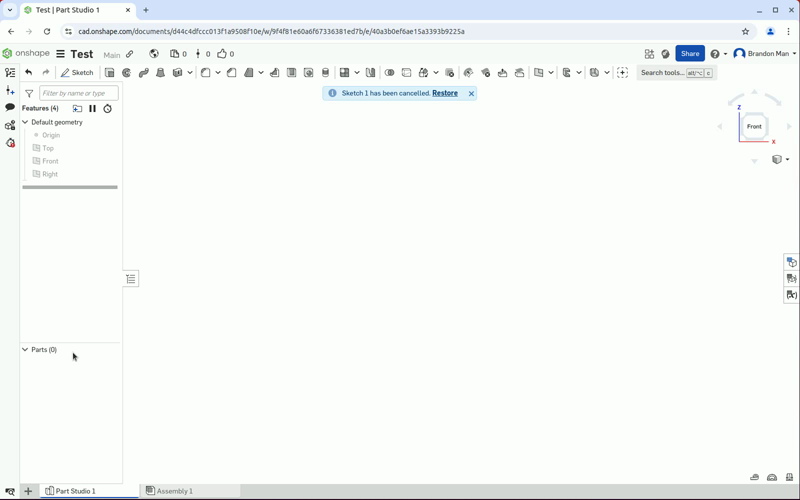
key(shift+y)
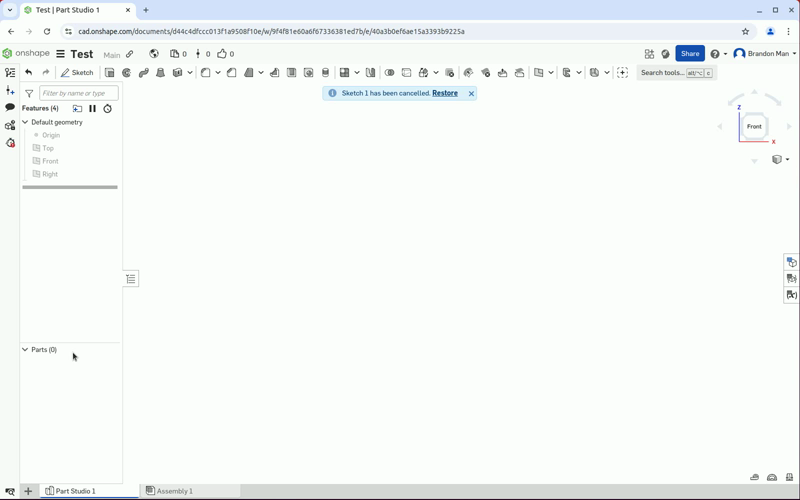
key(shift+s)
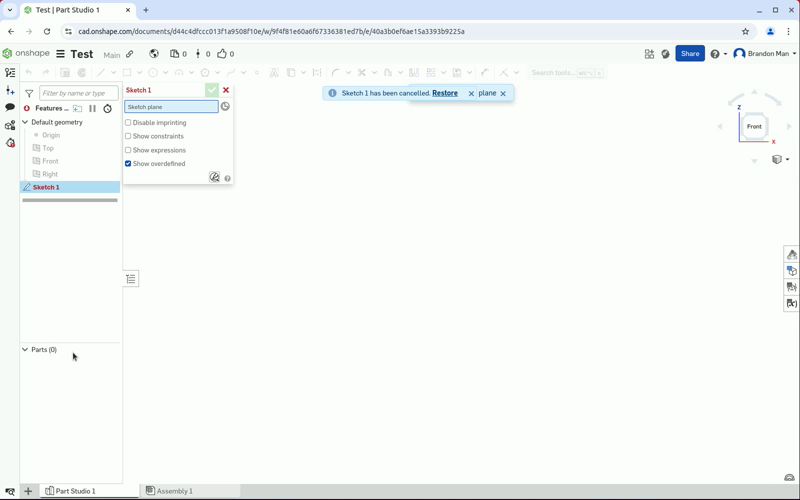
mouse_move(73, 163)
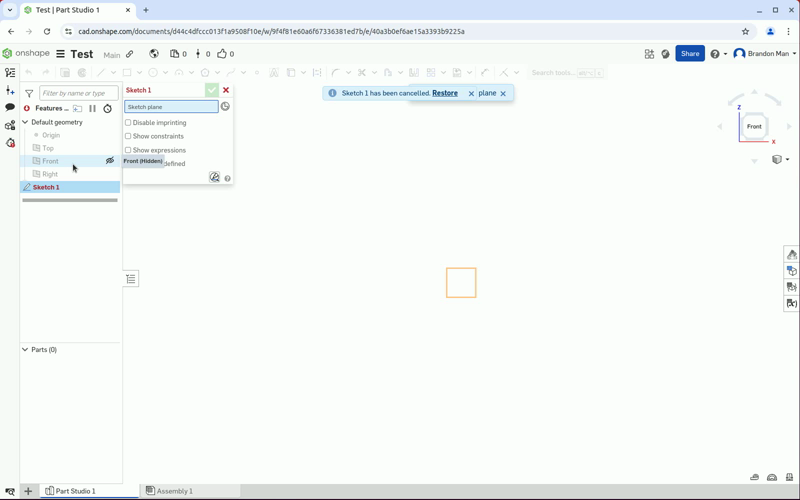
click(73, 163)
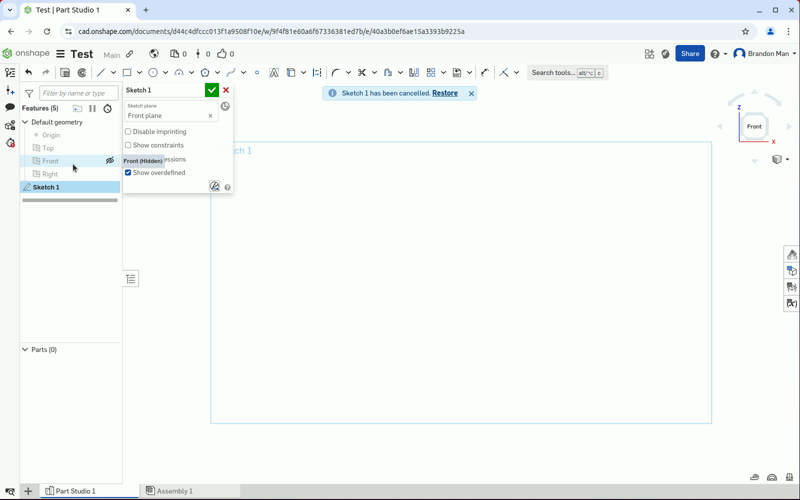
mouse_move(73, 352)
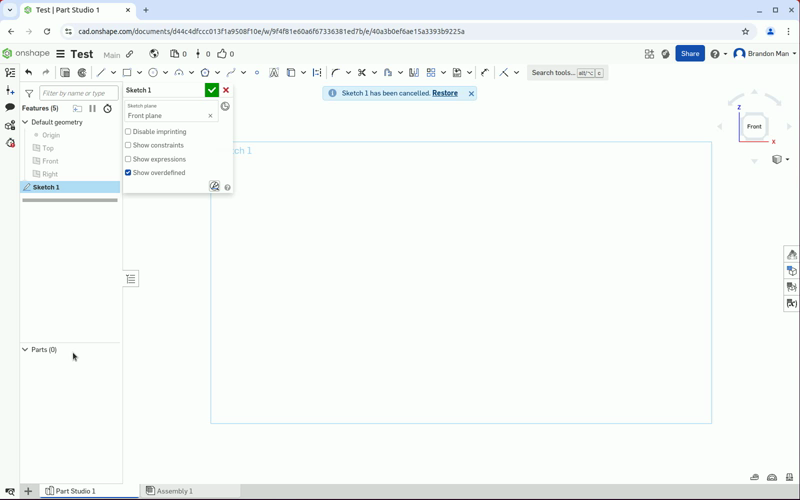
key(y)
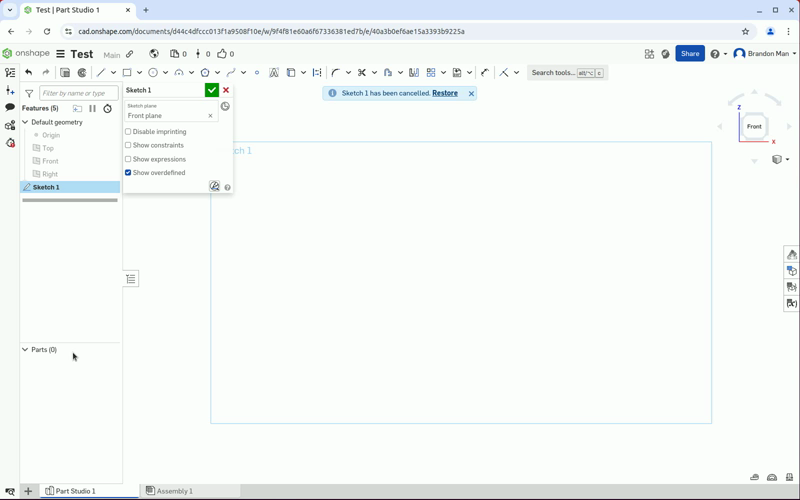
key(l)
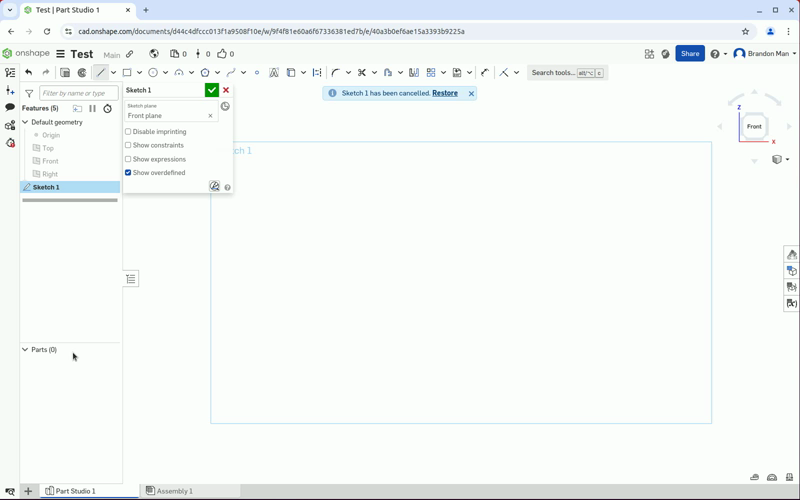
key_down(shift)
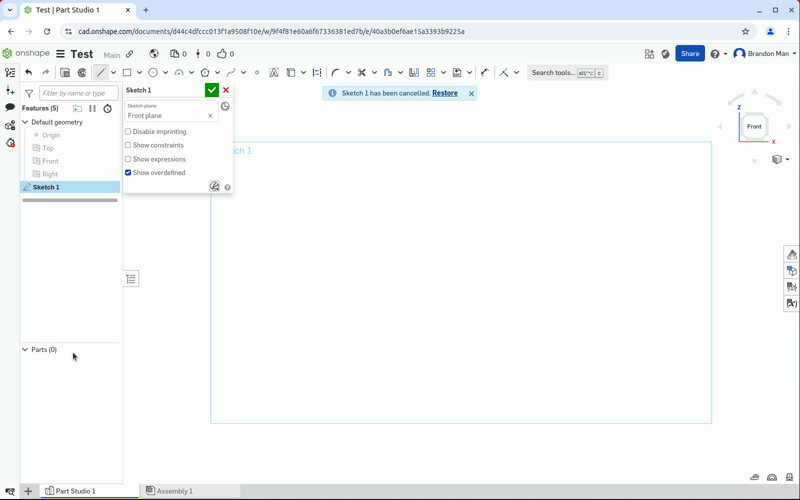
mouse_move(385, 395)
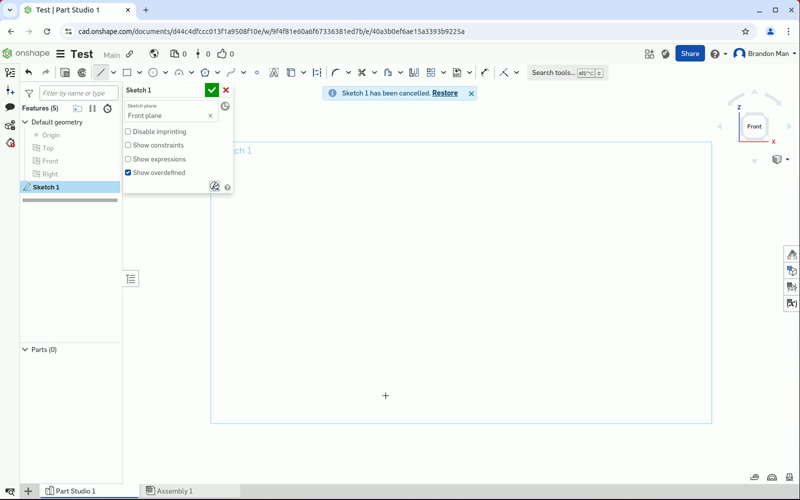
click(385, 395)
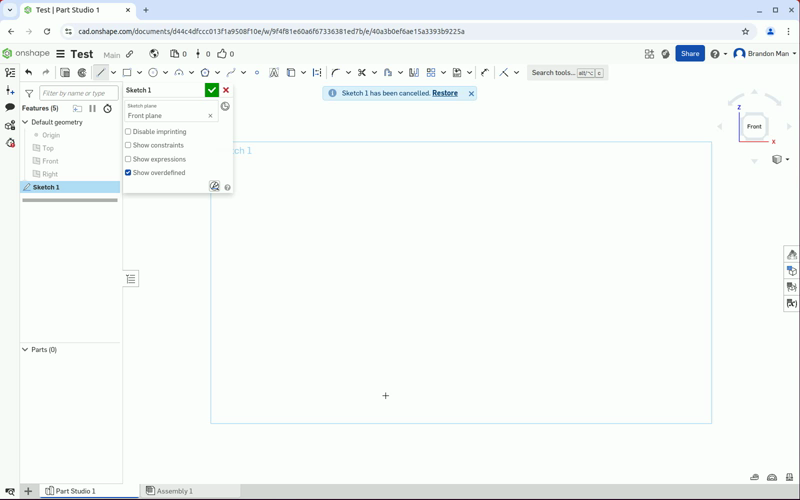
key_up(shift)
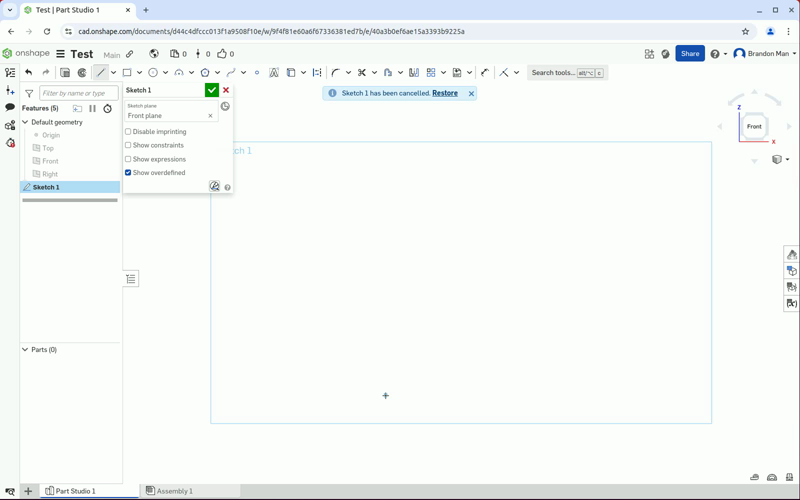
key_down(shift)
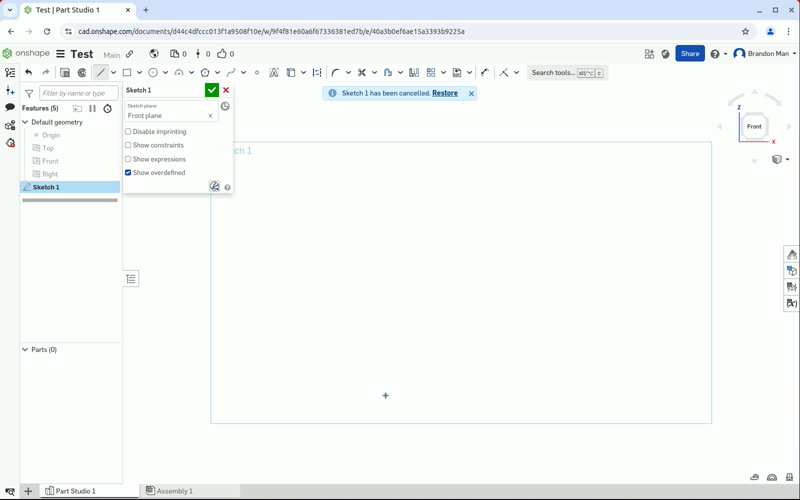
mouse_move(534, 395)
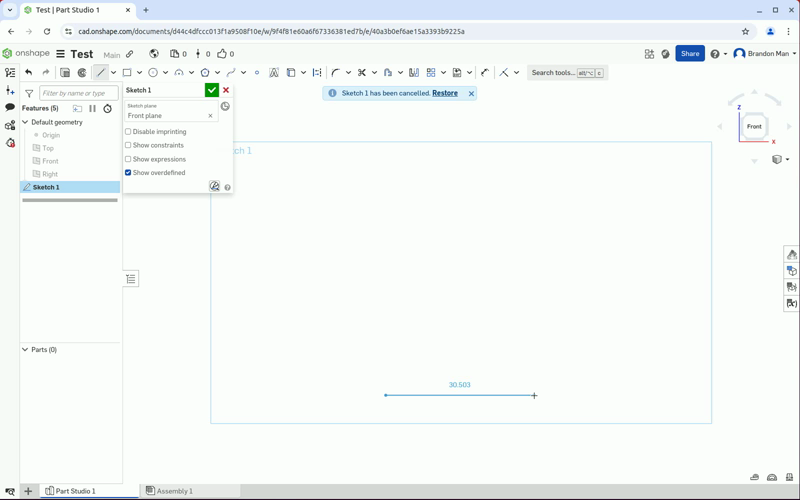
click(534, 395)
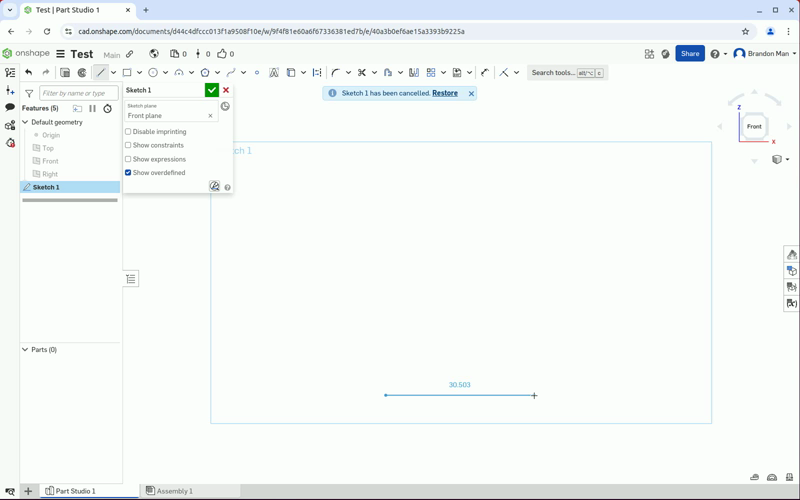
key_up(shift)
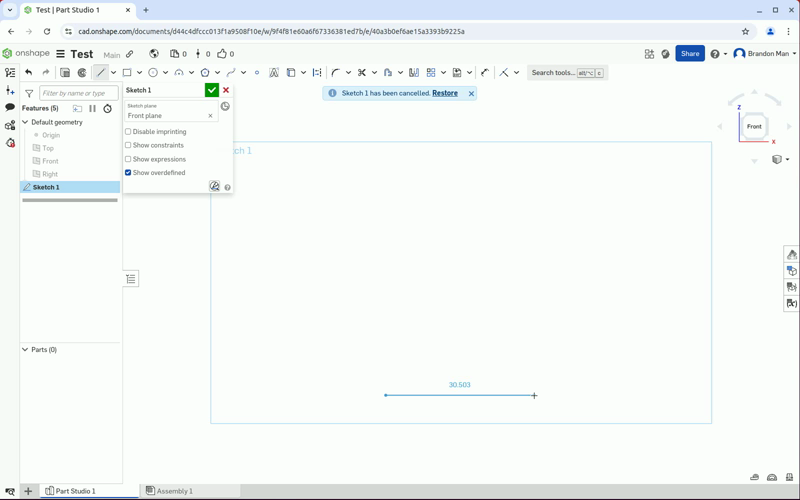
key_down(shift)
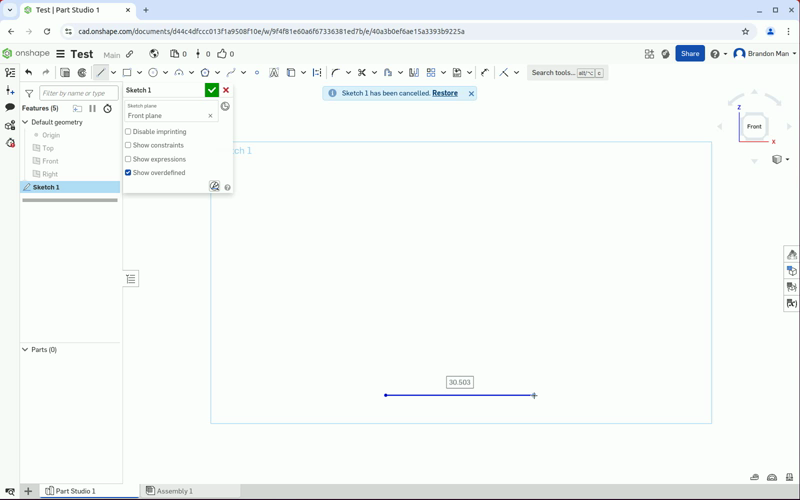
mouse_move(534, 171)
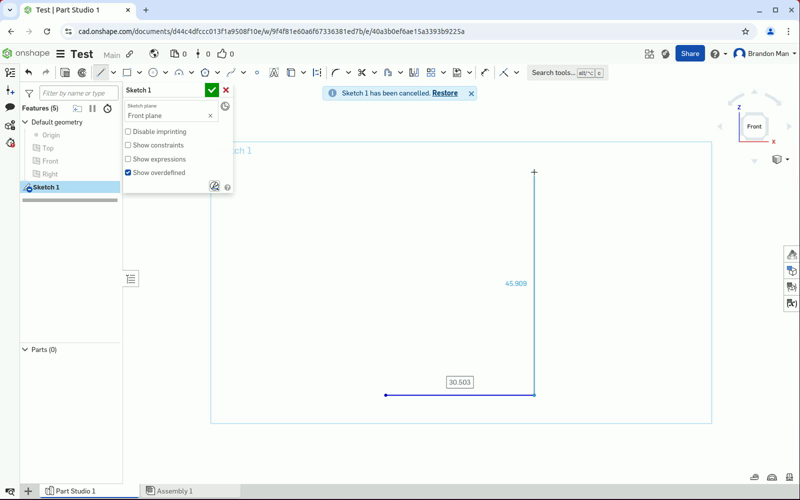
click(534, 171)
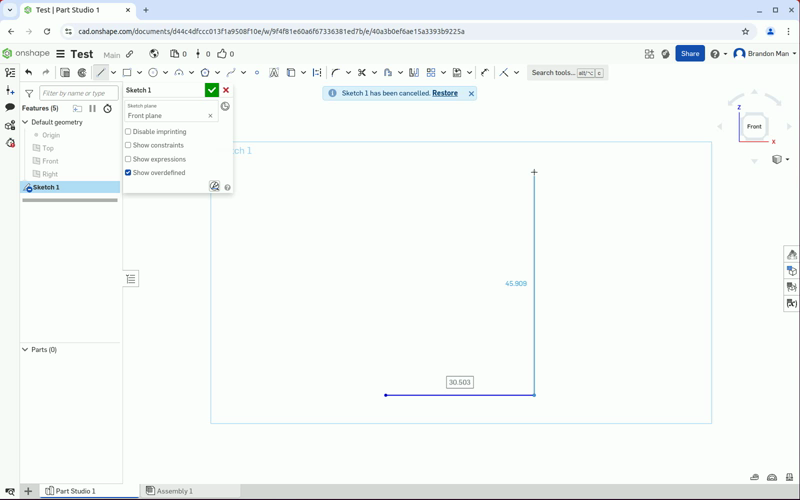
key_up(shift)
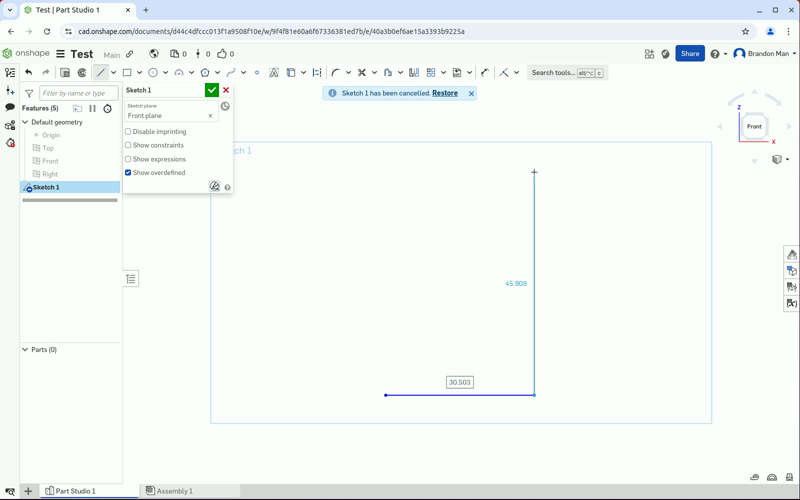
key_down(shift)
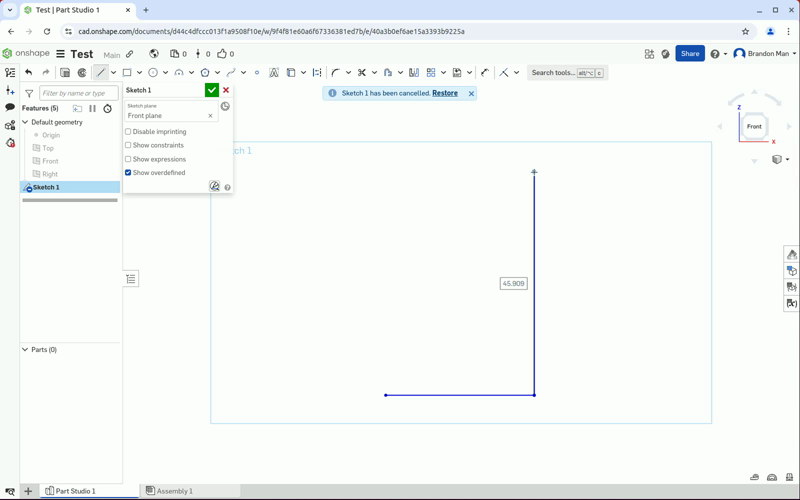
mouse_move(385, 171)
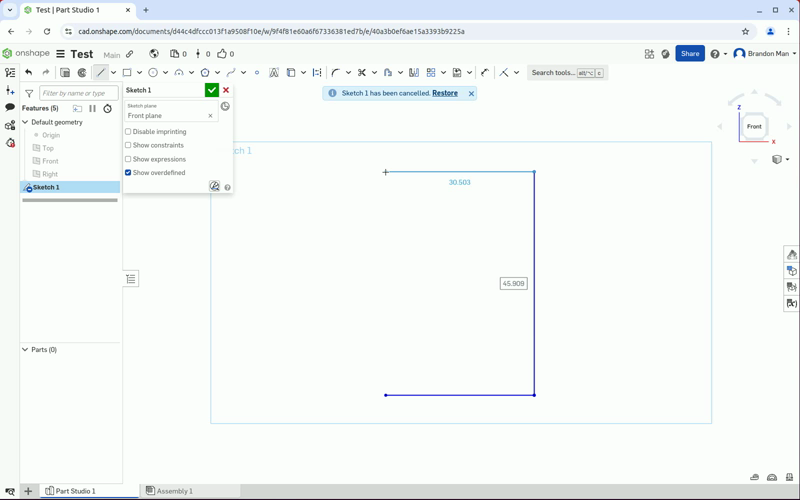
click(385, 171)
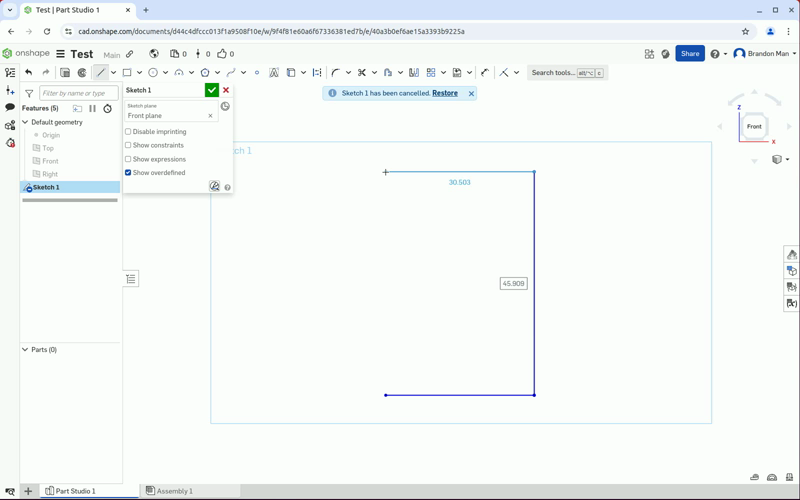
key_up(shift)
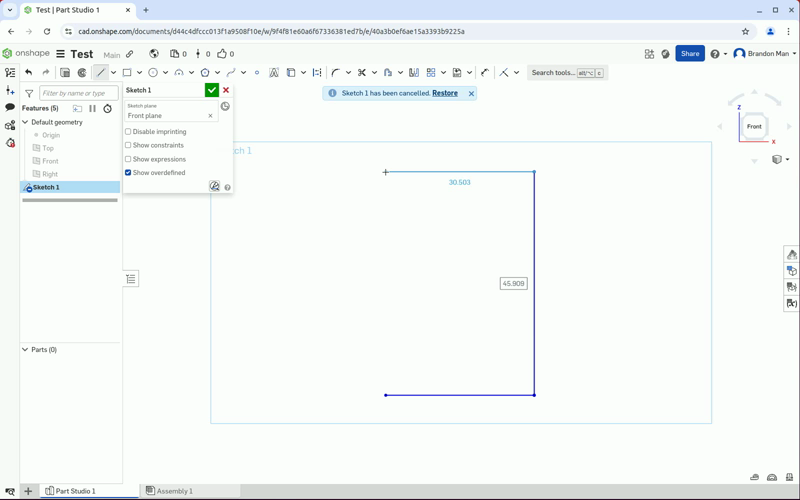
key_down(shift)
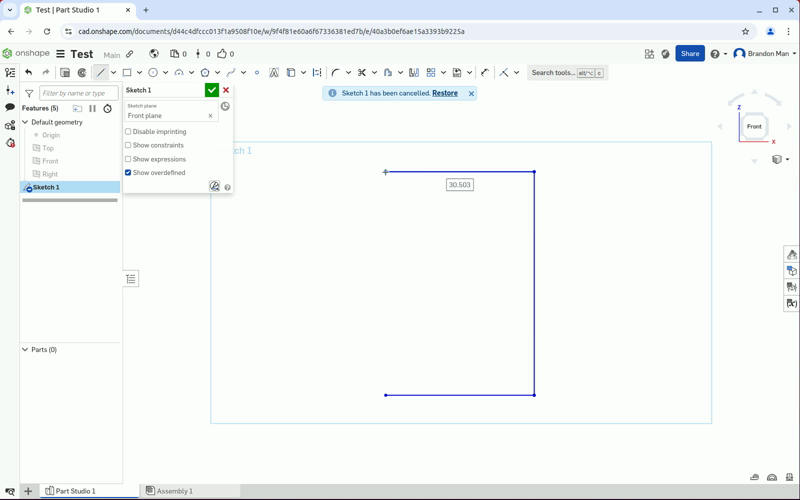
mouse_move(385, 395)
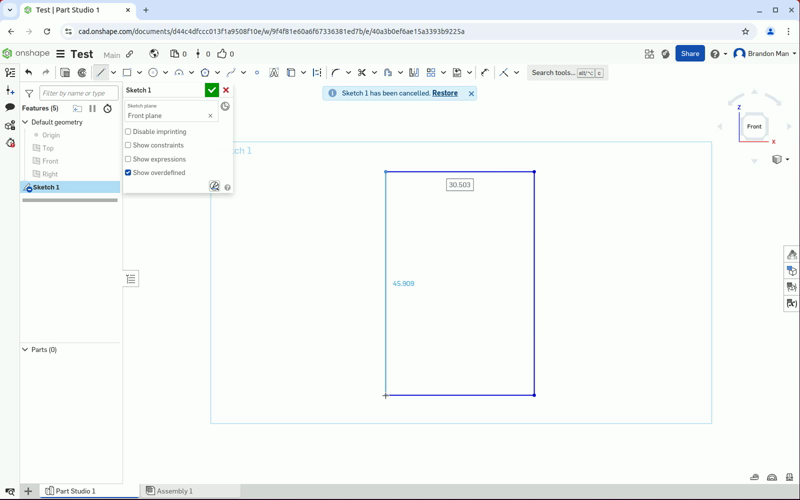
key_up(shift)
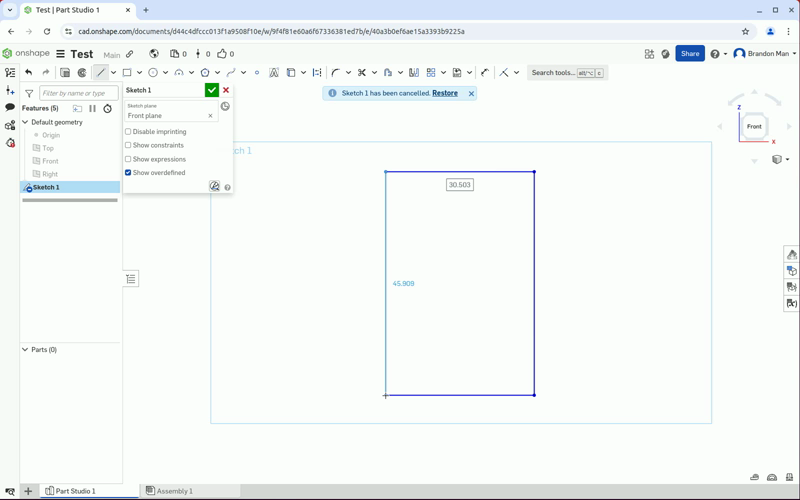
click(385, 395)
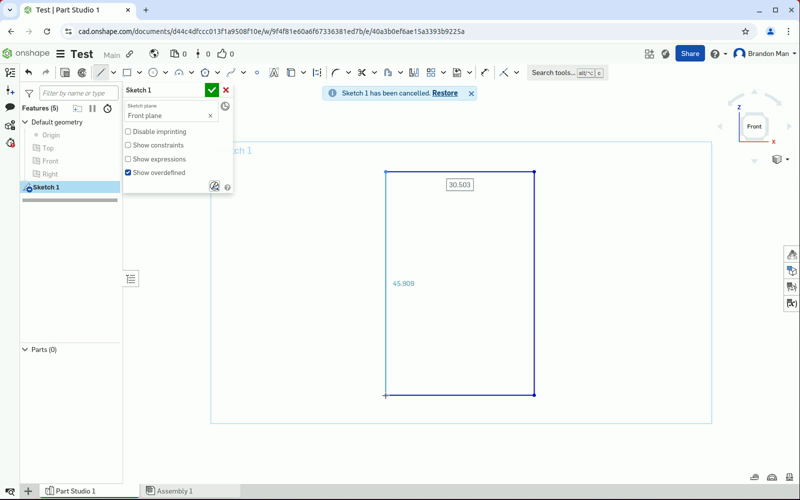
key(esc)
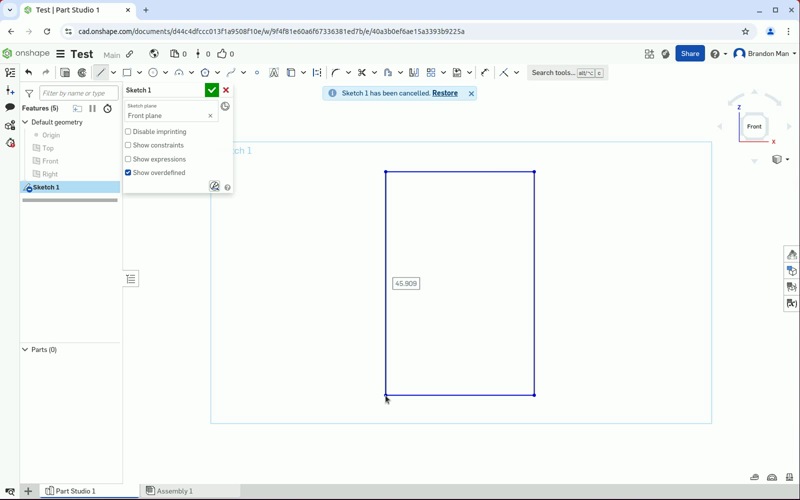
mouse_move(417, 211)
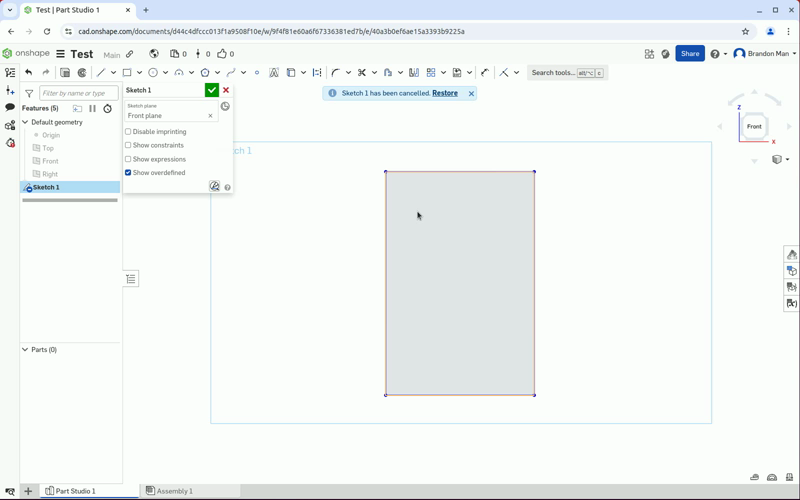
click(417, 211)
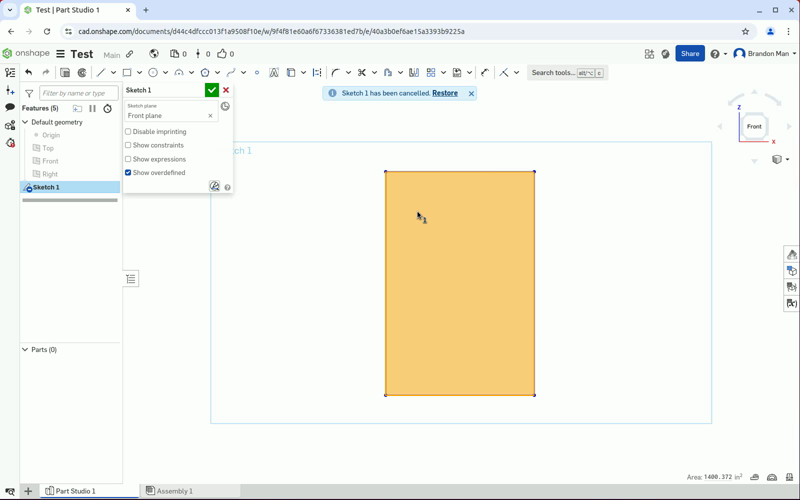
mouse_move(73, 352)
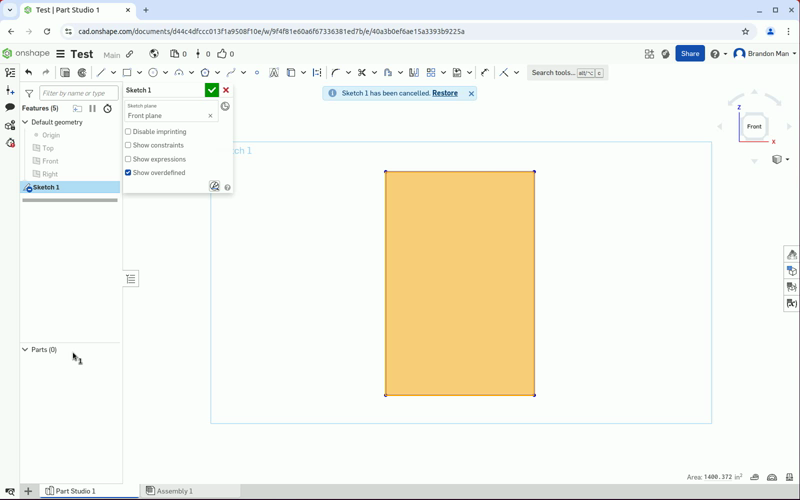
key(shift+y)
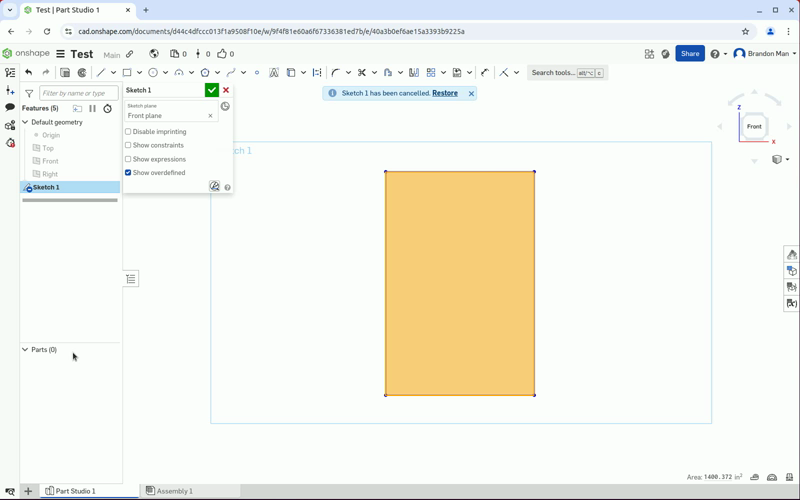
key(shift+e)
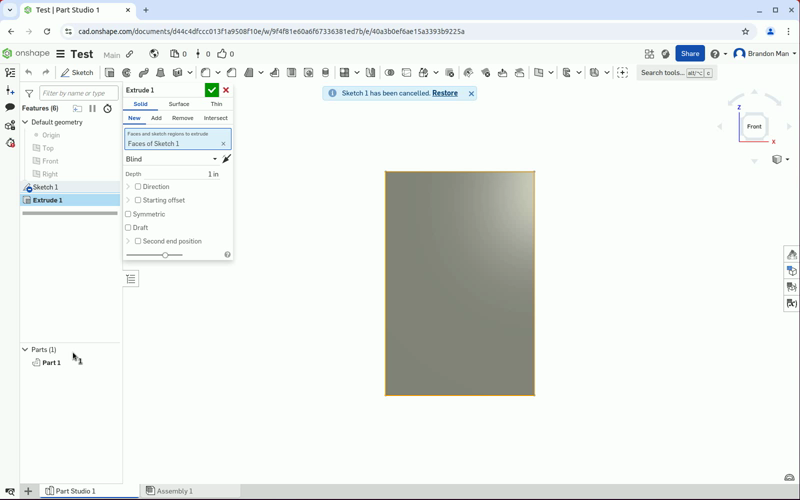
mouse_move(143, 106)
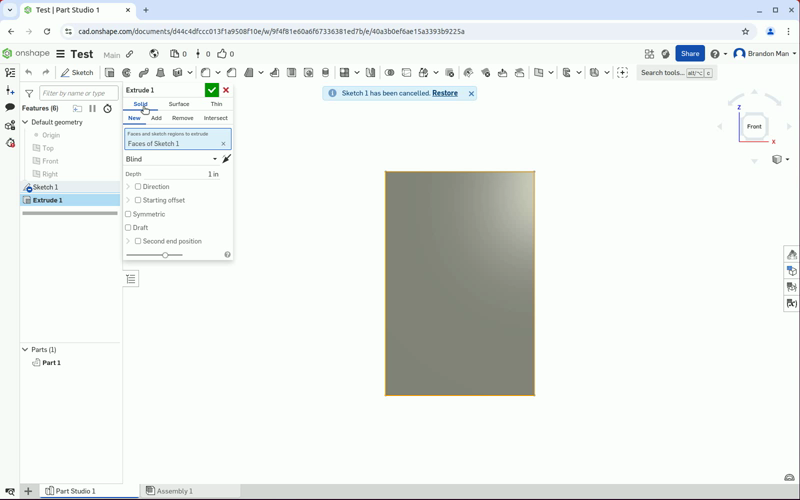
click(143, 106)
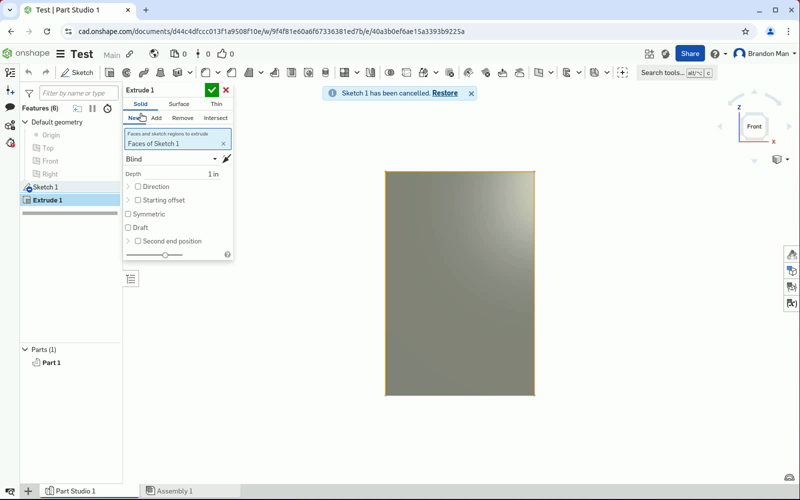
mouse_move(137, 120)
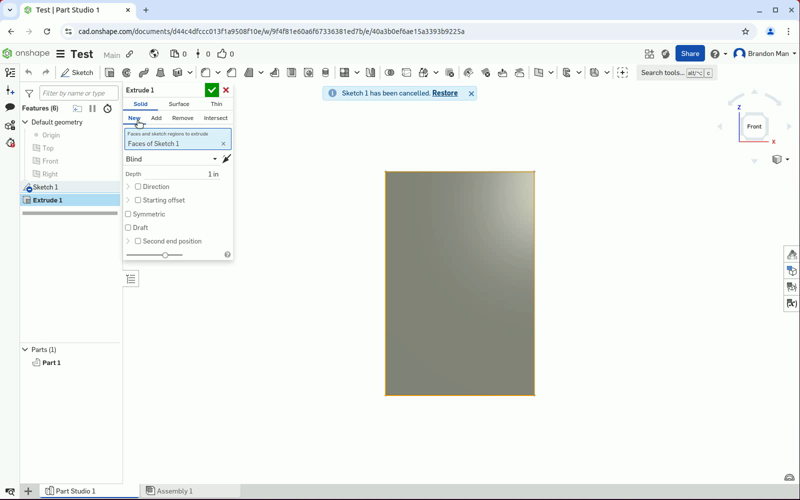
click(137, 120)
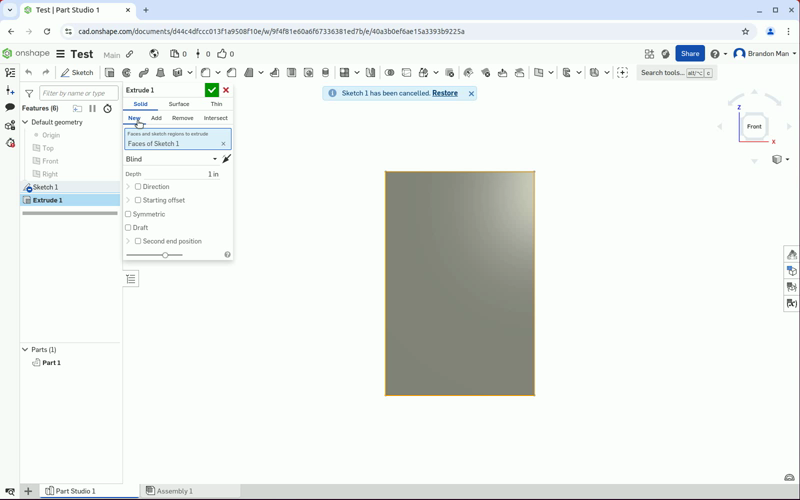
key(tab, 4)
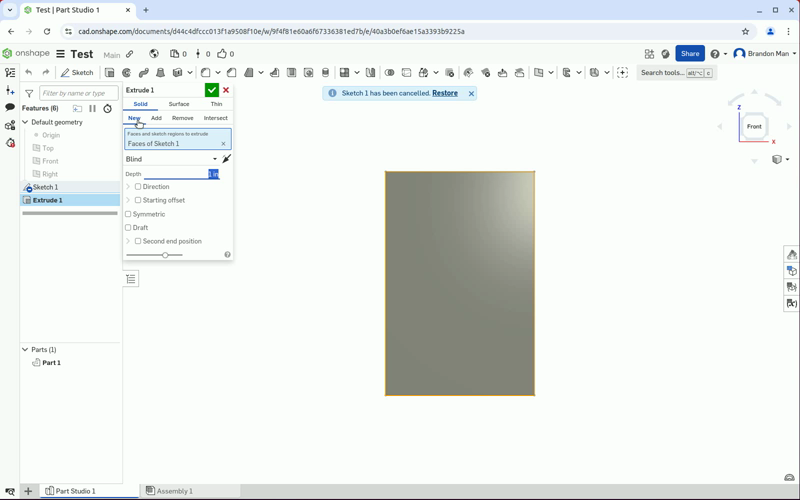
text(0.963)
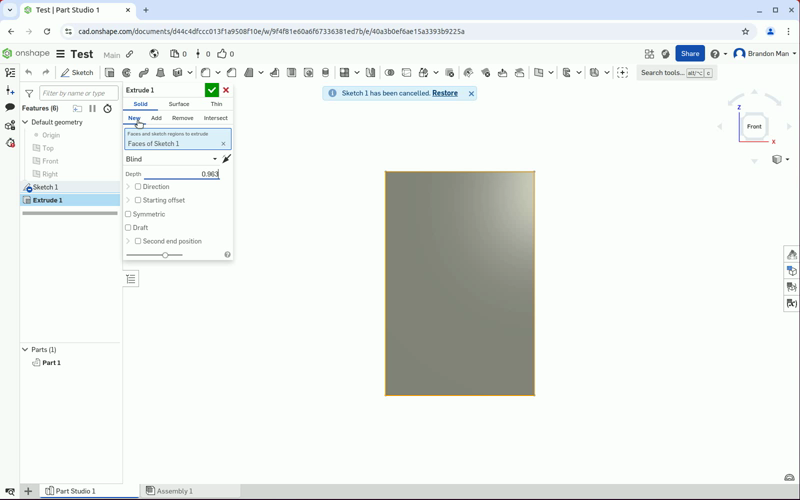
key(enter)
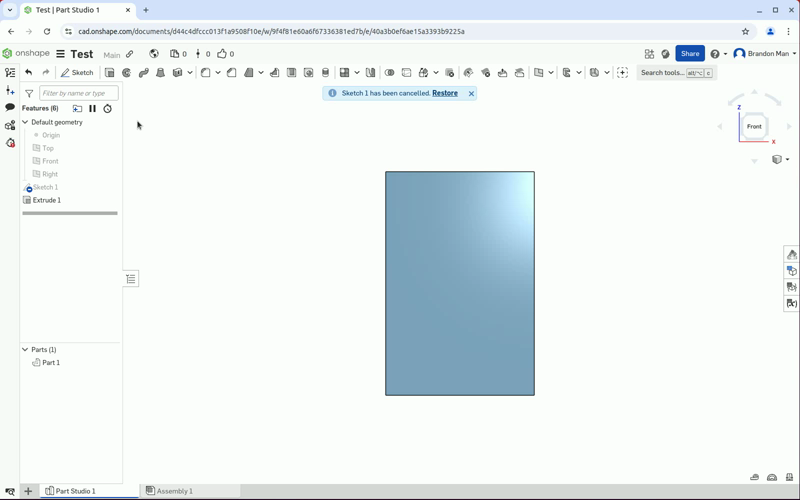
key(shift+h)
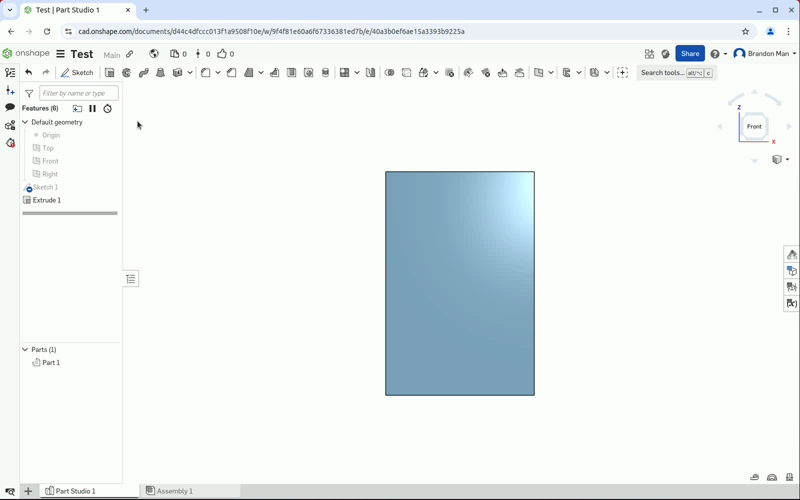
key(shift+h)
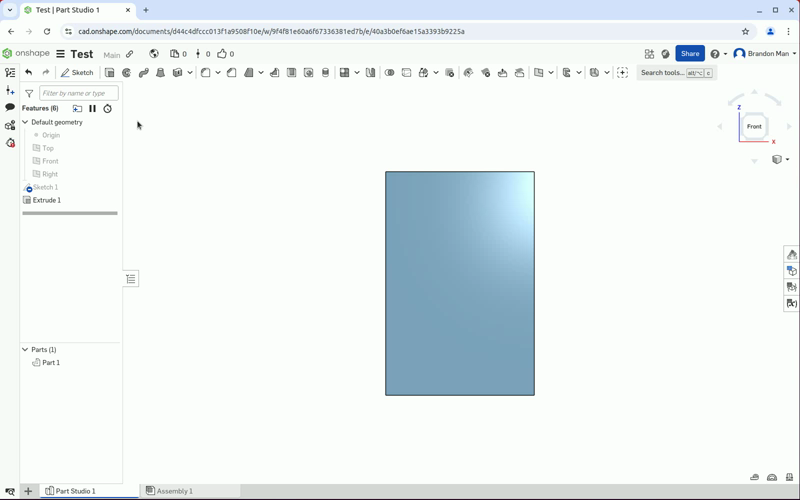
mouse_move(73, 189)
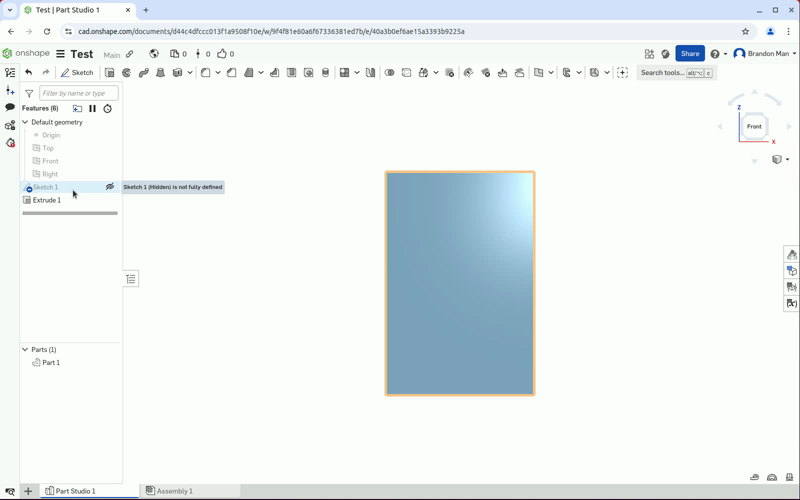
click(73, 189)
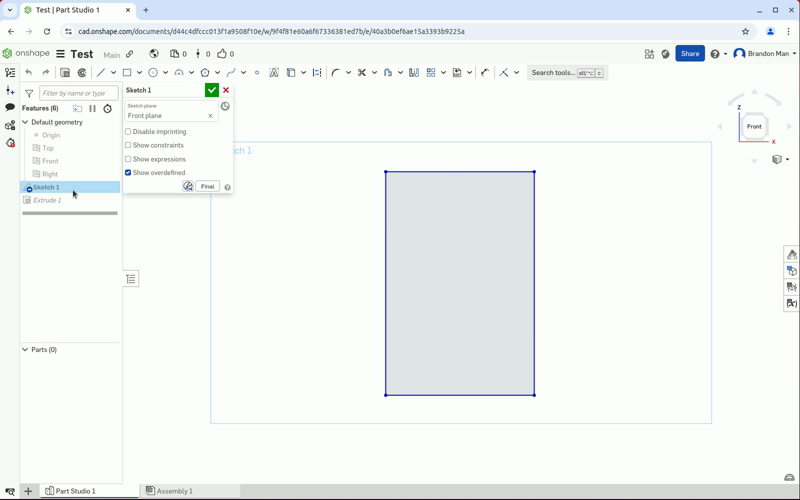
mouse_move(229, 92)
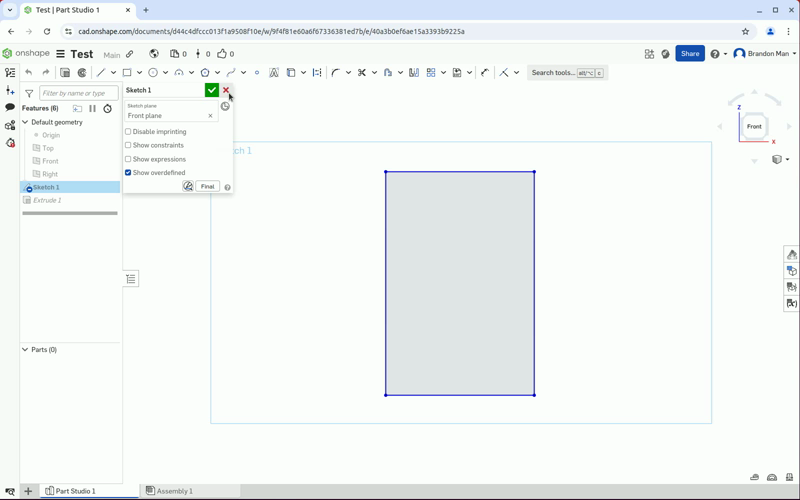
click(229, 92)
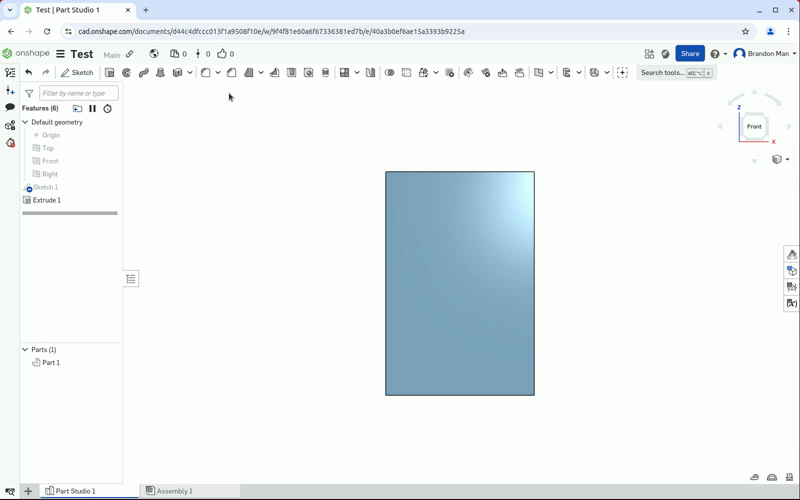
mouse_move(541, 75)
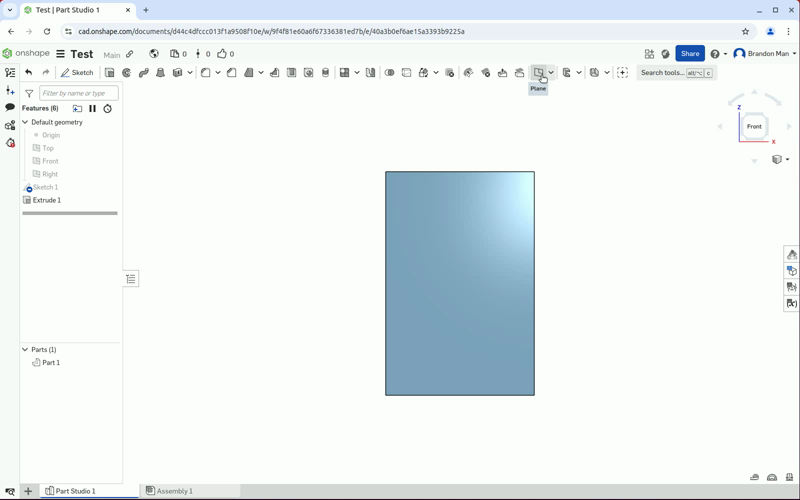
click(541, 75)
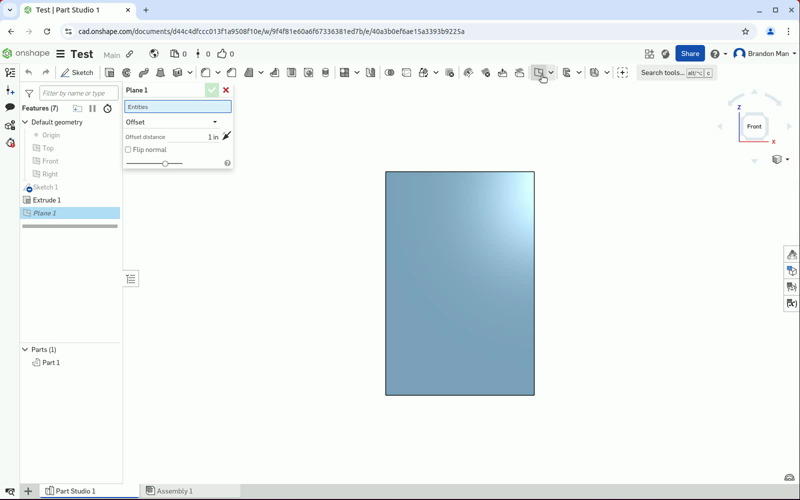
mouse_move(73, 163)
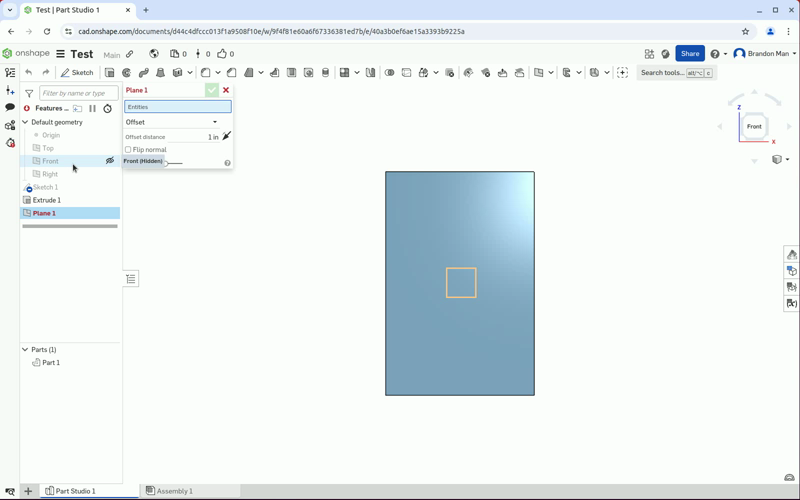
click(73, 163)
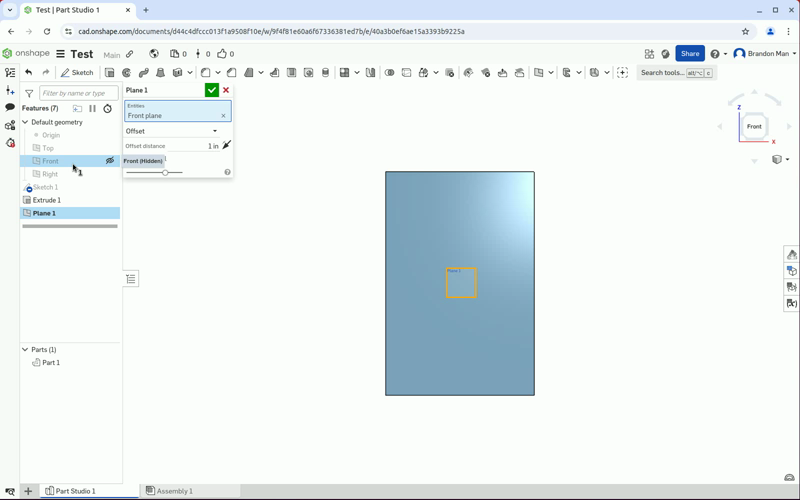
key(tab, 2)
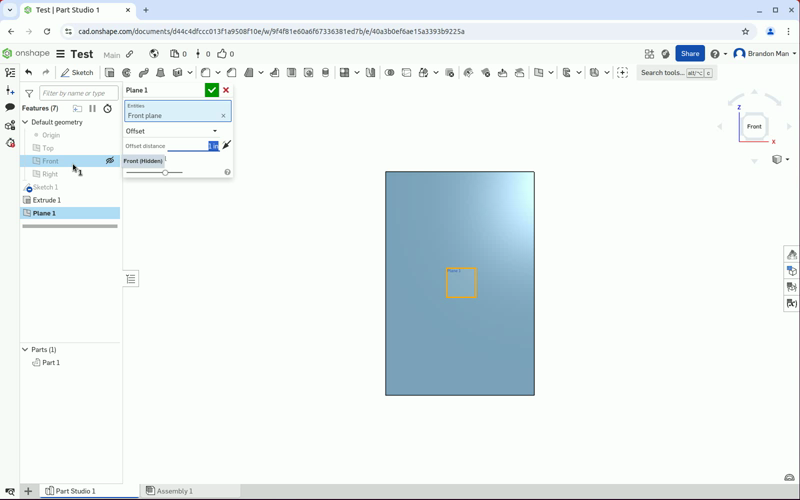
text(0.955)
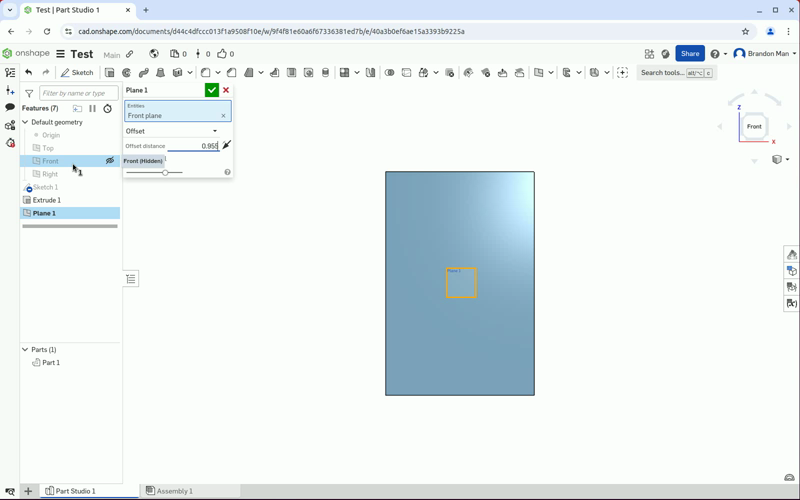
key(enter, 2)
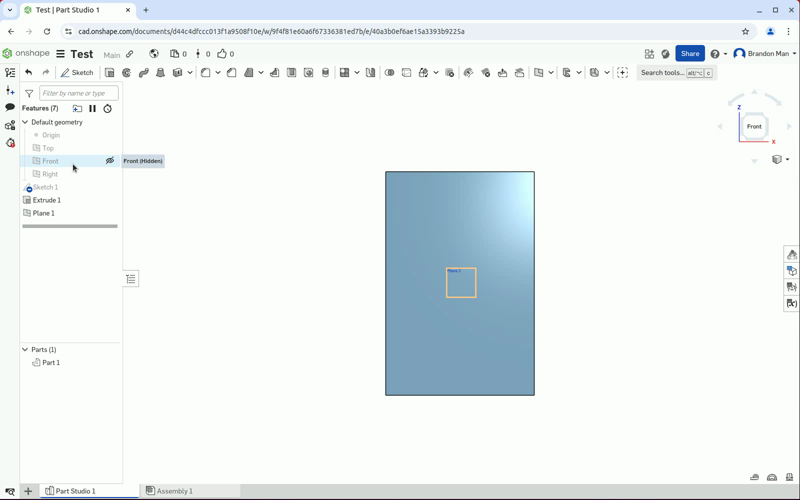
key(shift+s)
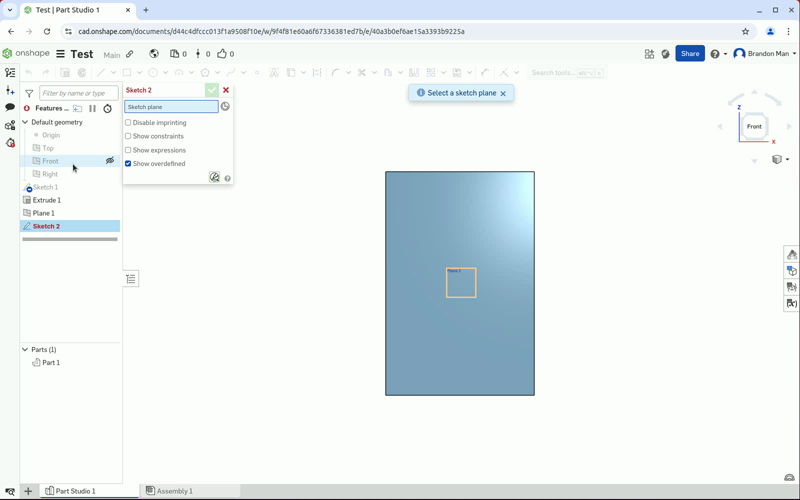
mouse_move(73, 215)
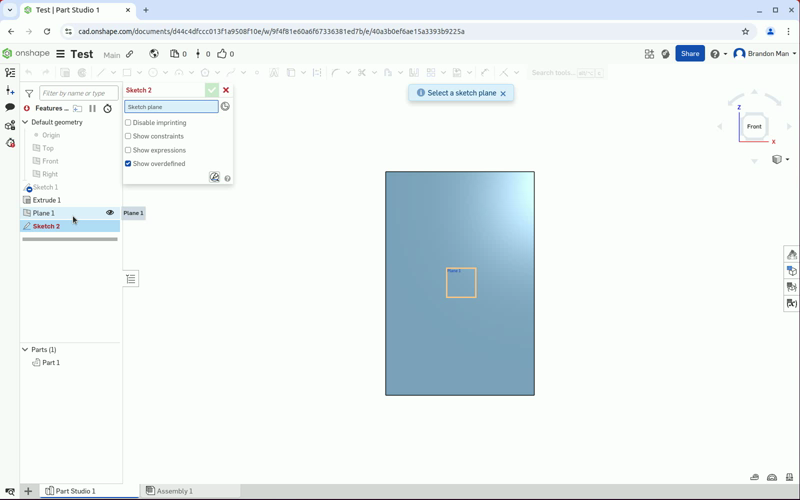
click(73, 215)
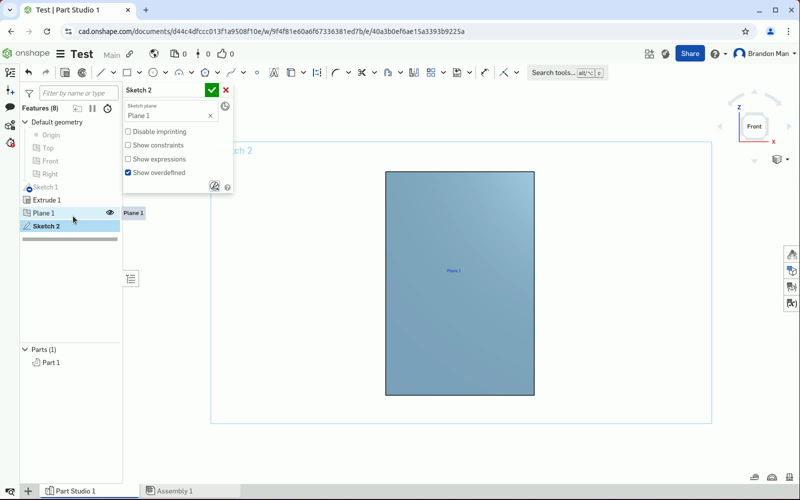
mouse_move(73, 352)
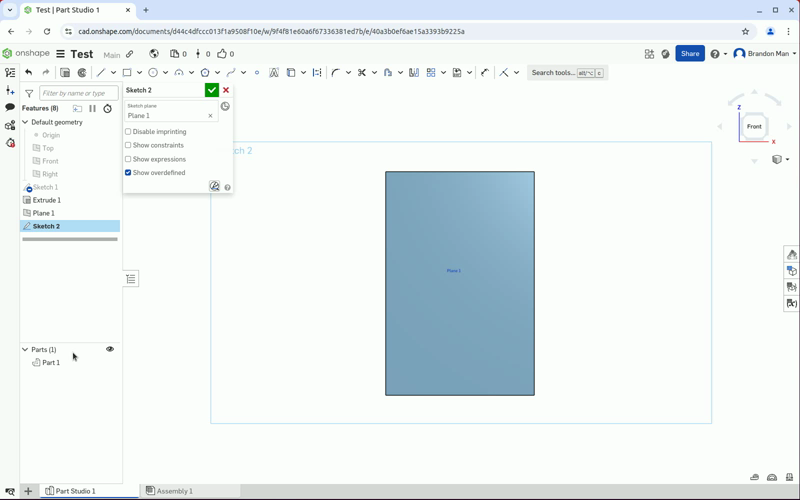
key(y)
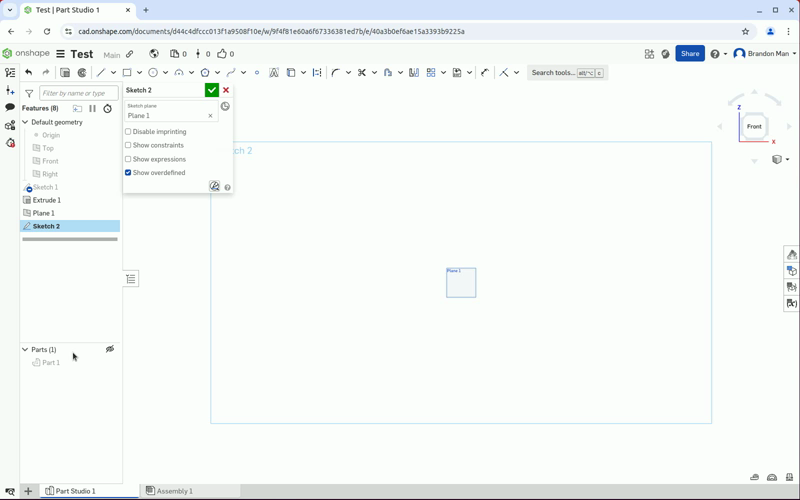
key(l)
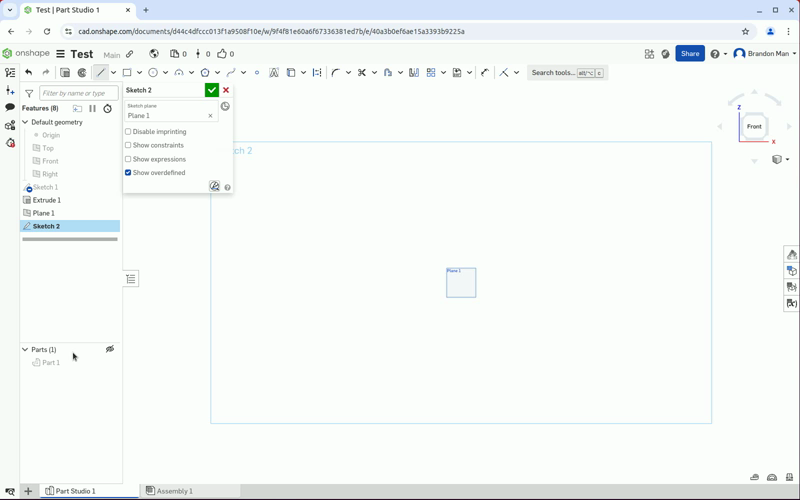
key_down(shift)
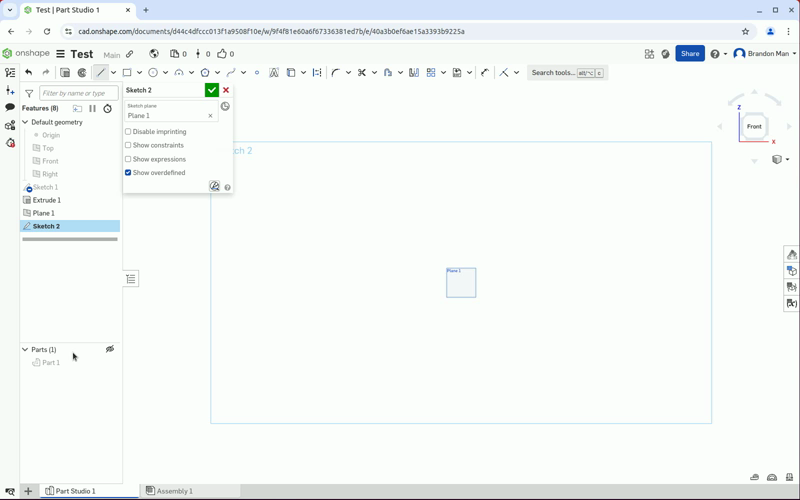
mouse_move(404, 348)
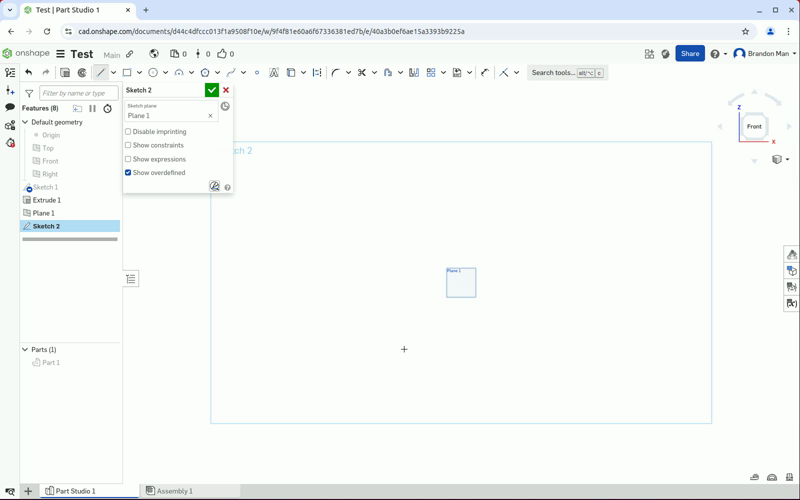
click(404, 348)
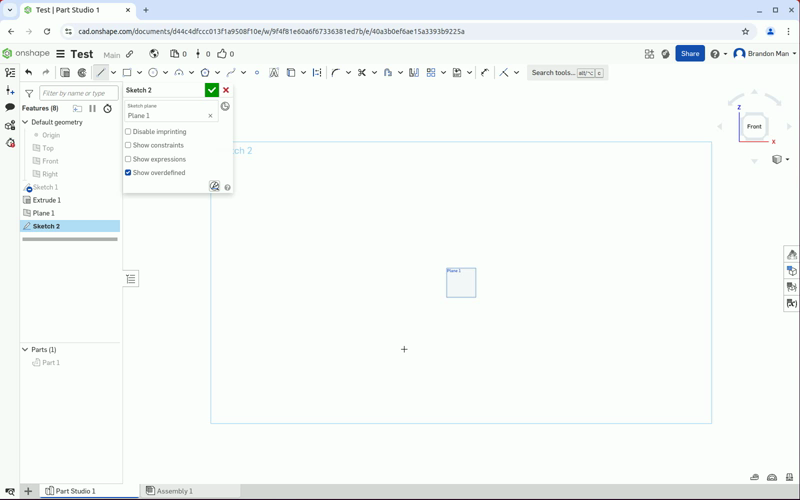
key_up(shift)
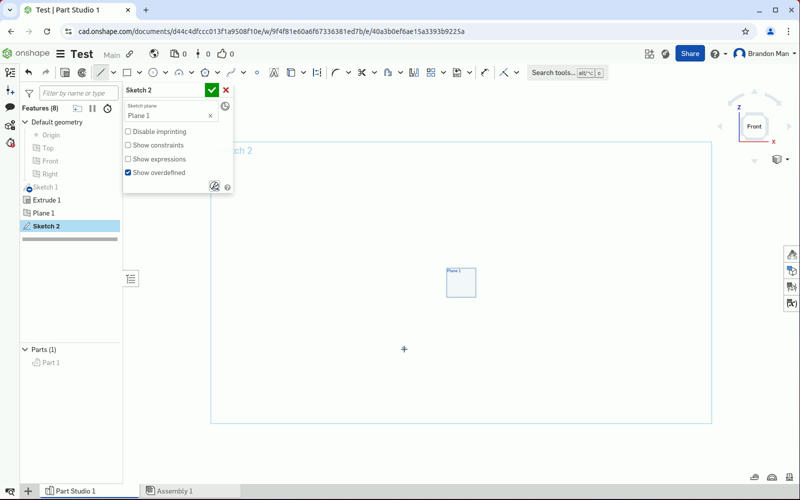
key_down(shift)
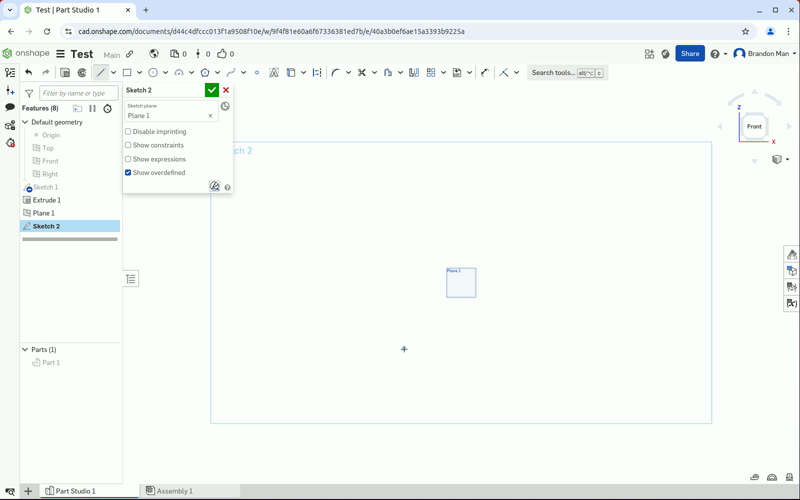
mouse_move(516, 348)
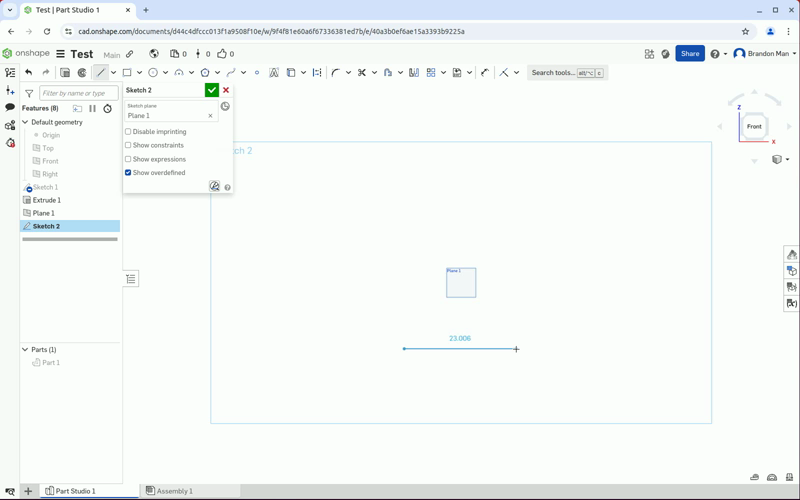
click(516, 348)
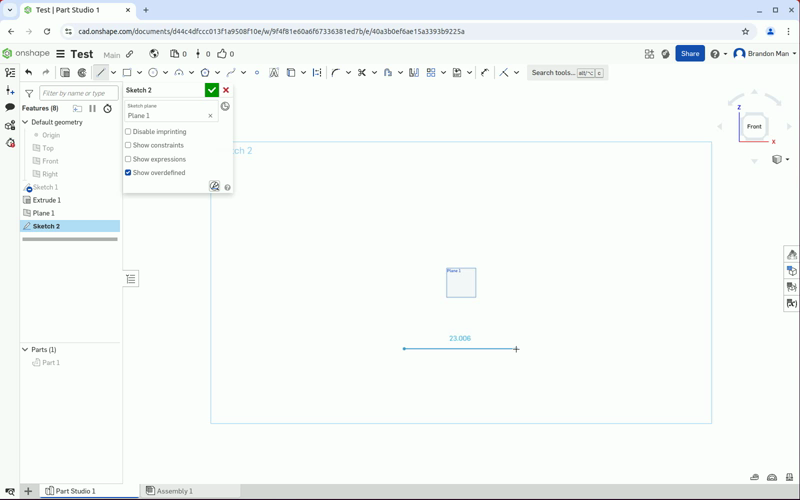
key_up(shift)
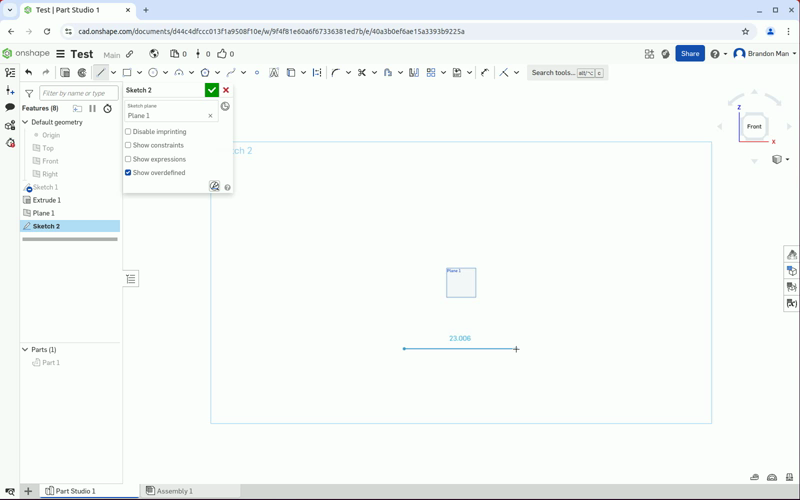
key_down(shift)
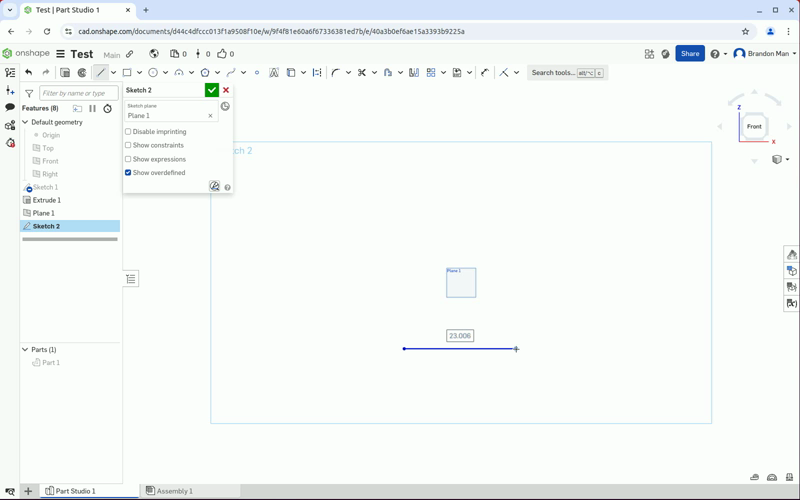
mouse_move(516, 217)
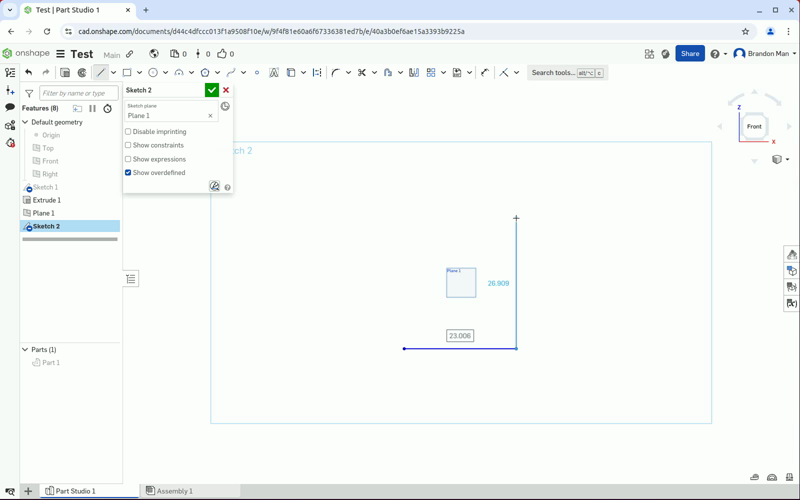
click(516, 217)
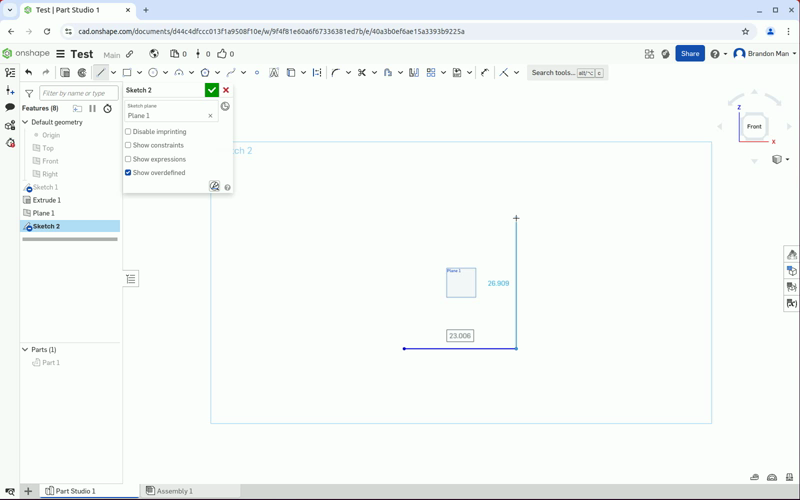
key_up(shift)
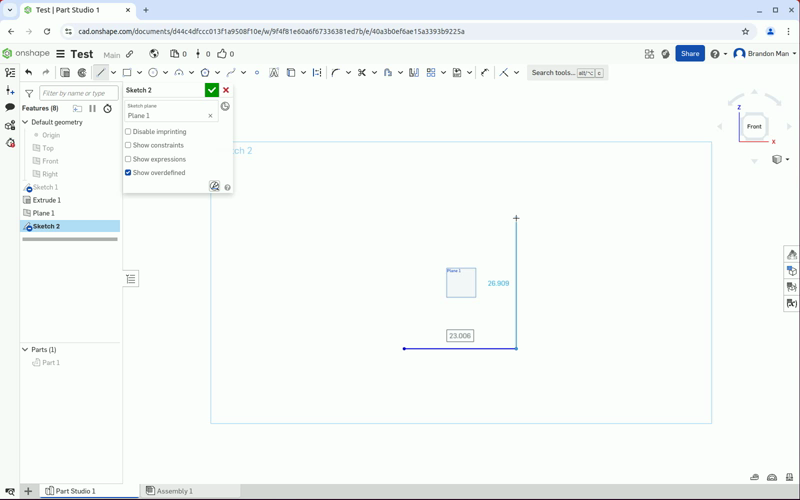
key_down(shift)
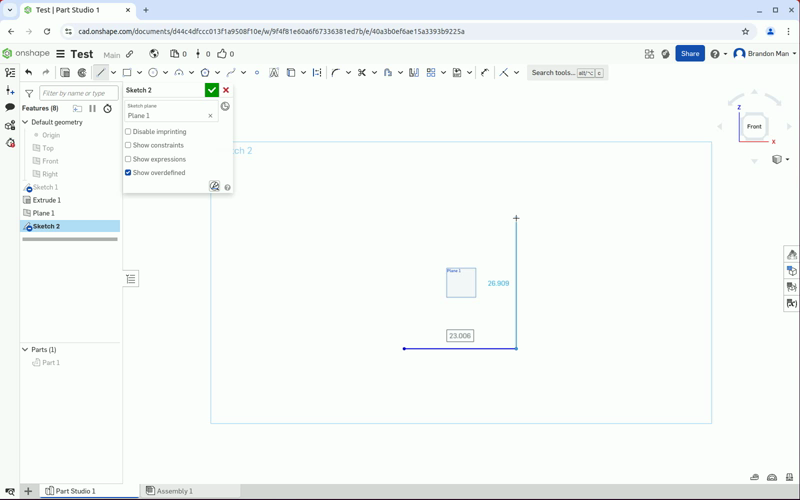
mouse_move(404, 217)
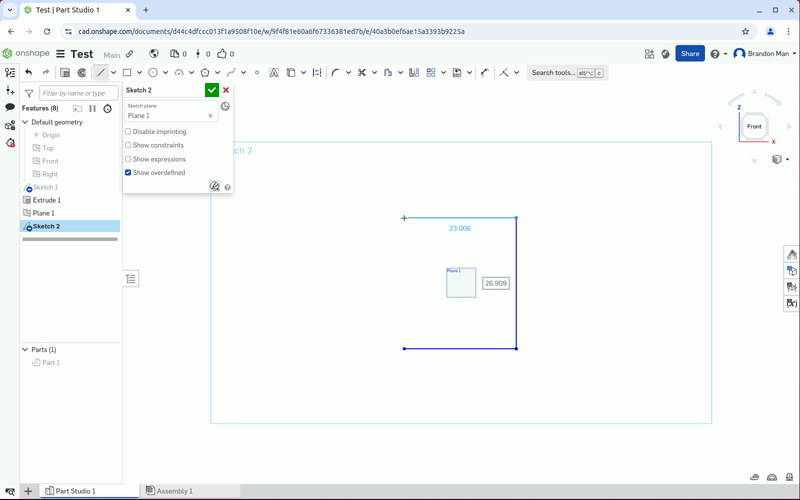
click(404, 217)
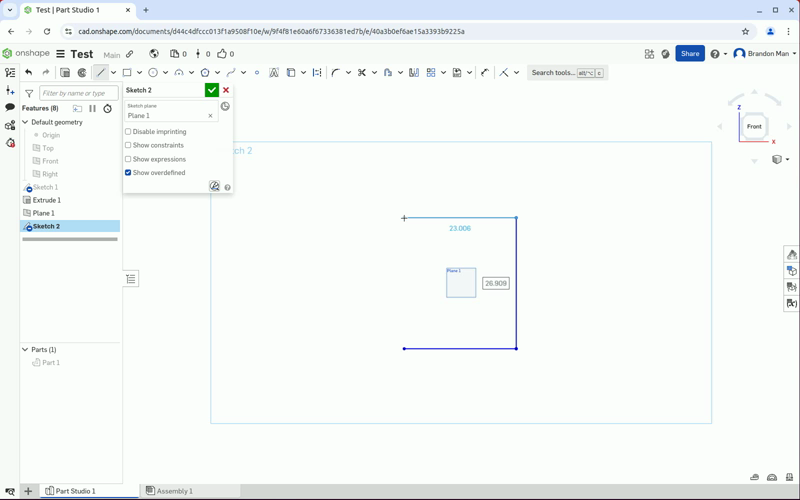
key_up(shift)
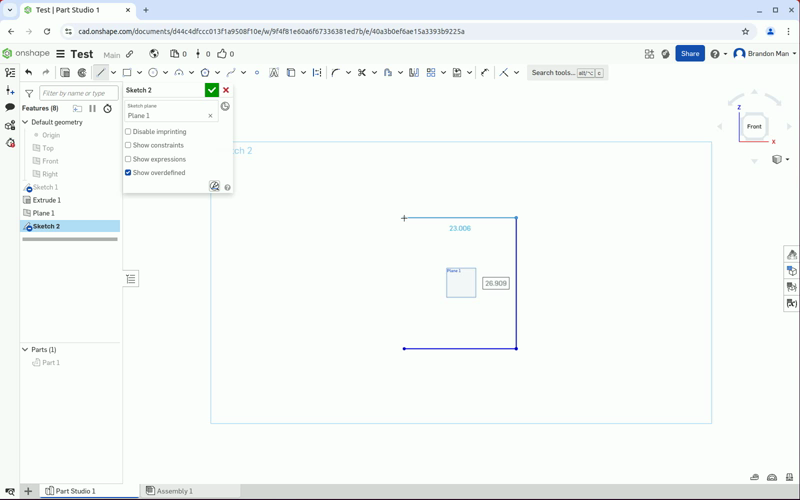
key_down(shift)
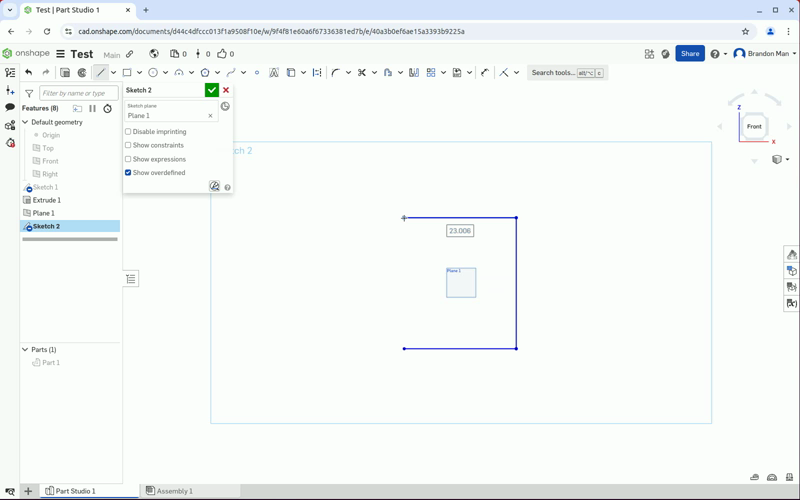
mouse_move(404, 348)
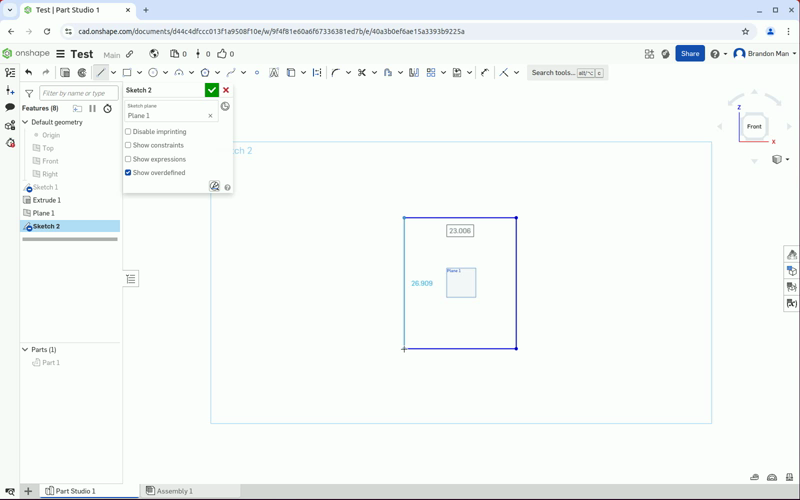
key_up(shift)
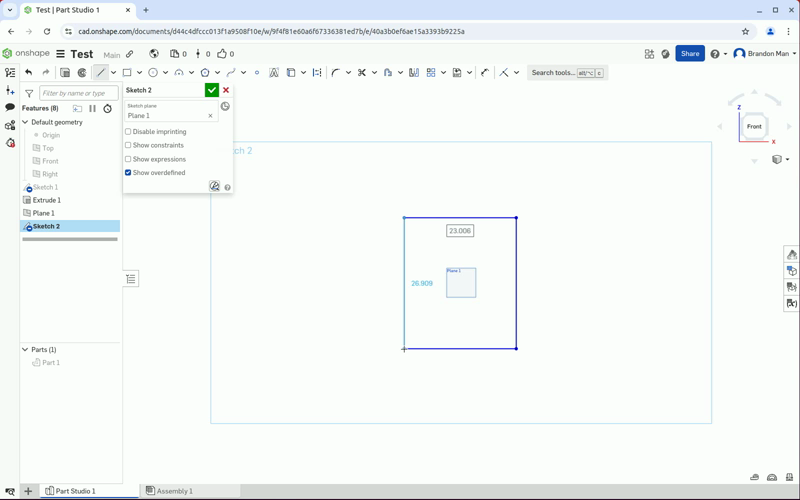
click(404, 348)
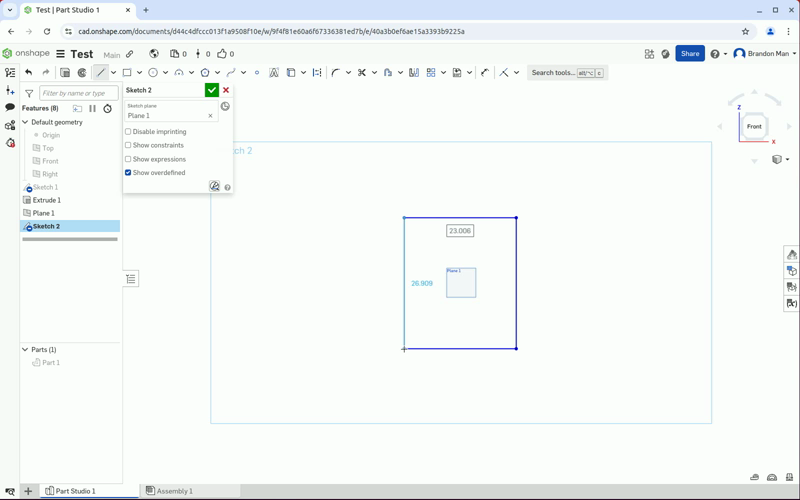
key(esc)
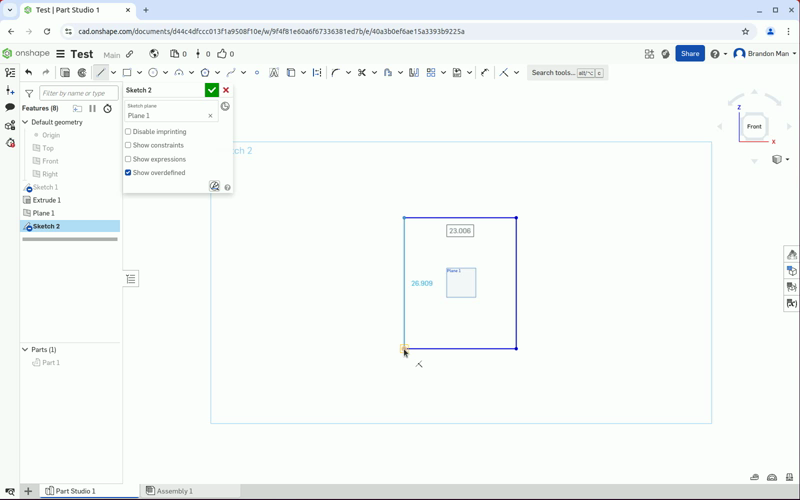
mouse_move(439, 266)
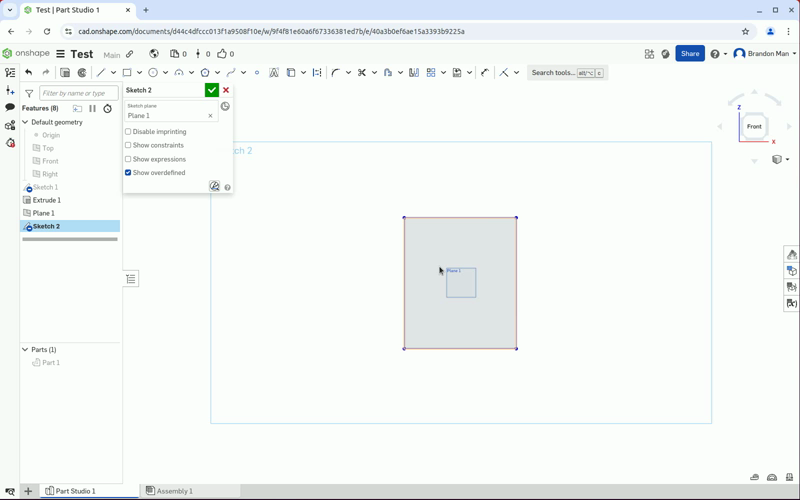
click(439, 266)
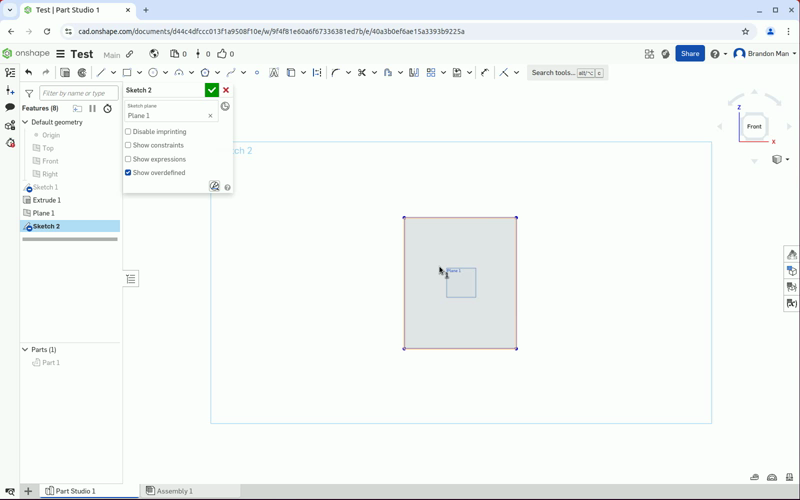
mouse_move(73, 352)
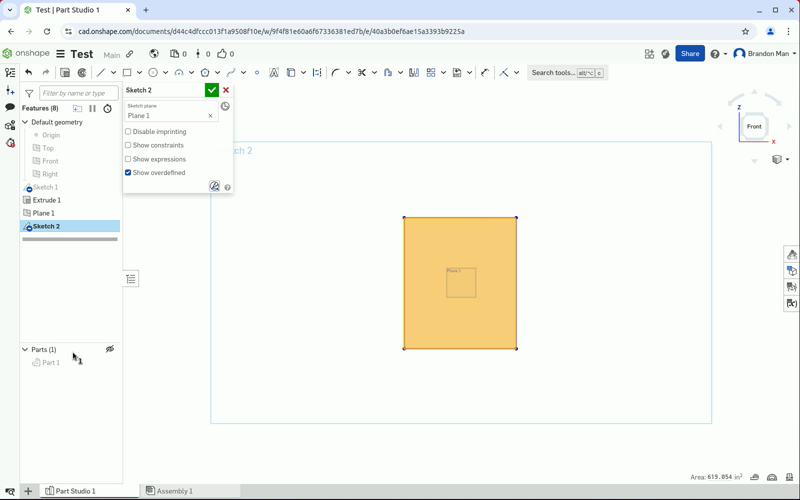
key(shift+y)
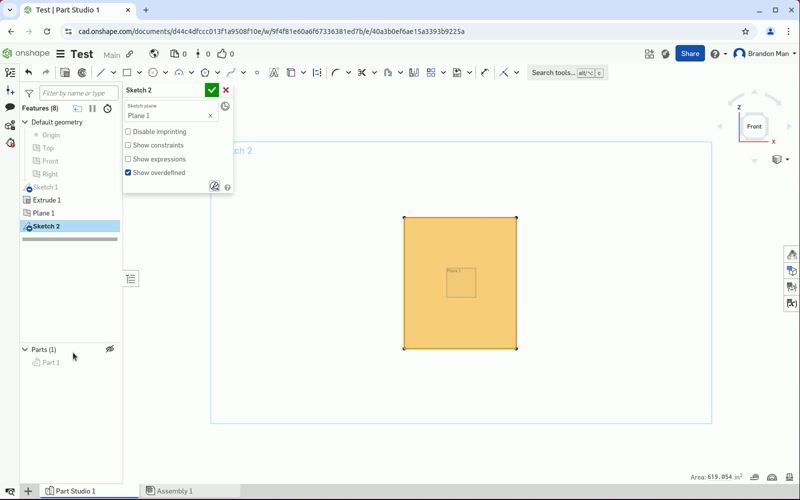
key(shift+e)
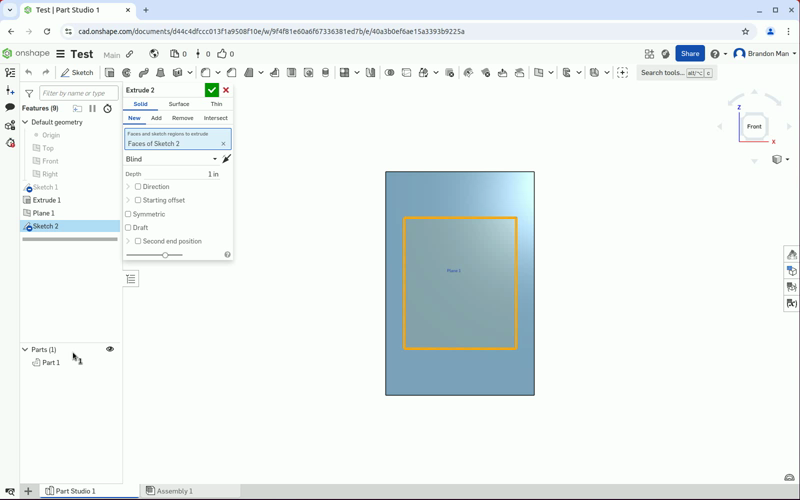
mouse_move(143, 106)
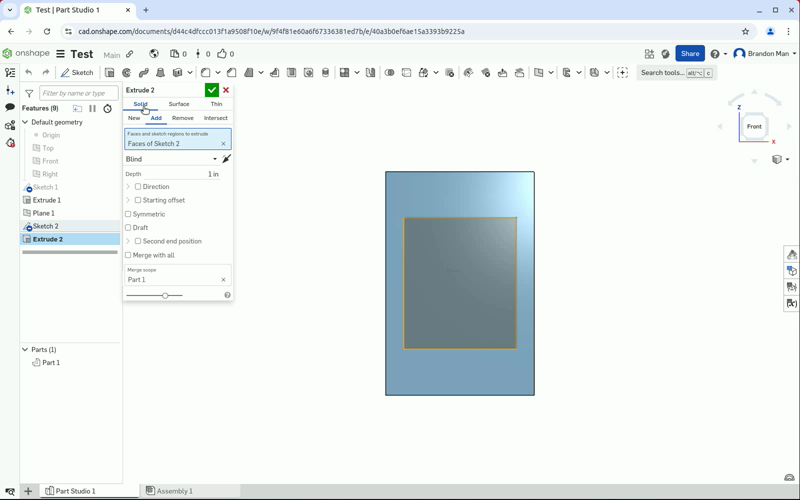
click(143, 106)
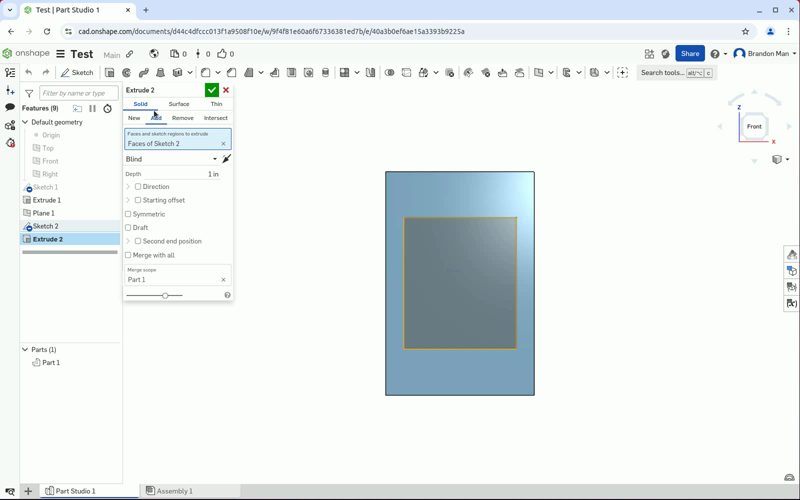
mouse_move(186, 120)
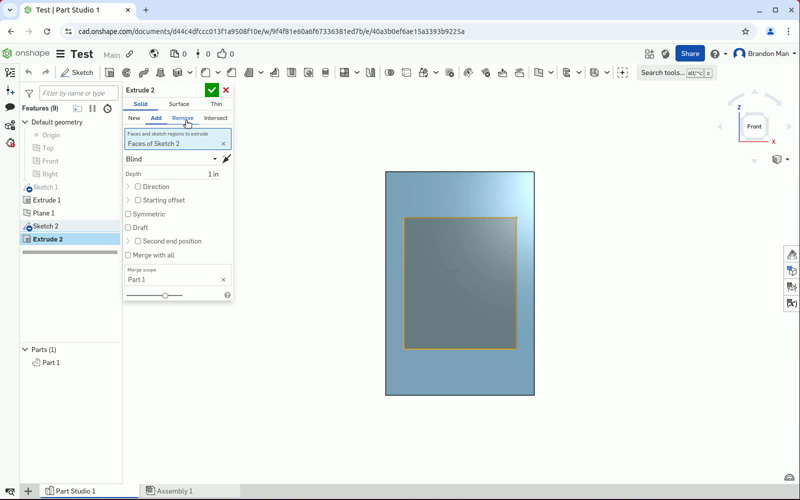
click(186, 120)
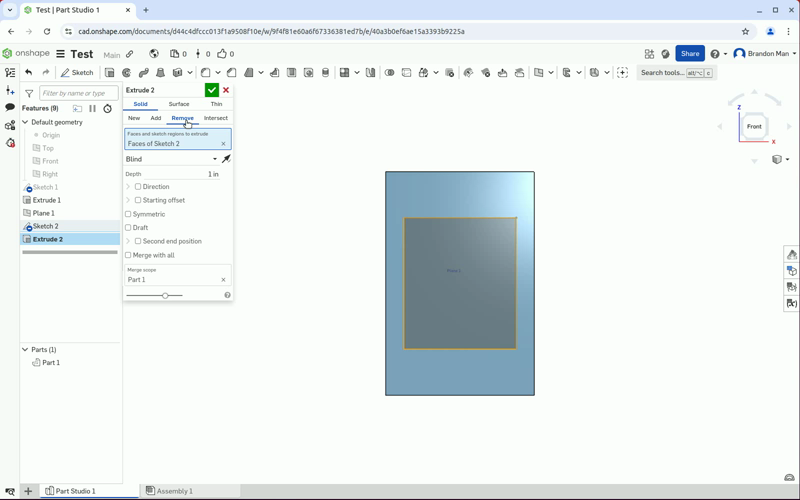
key(tab, 4)
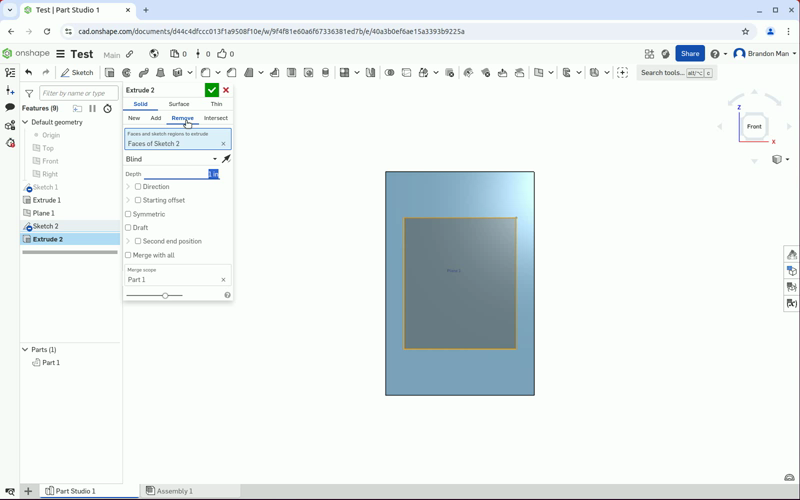
text(23.349)
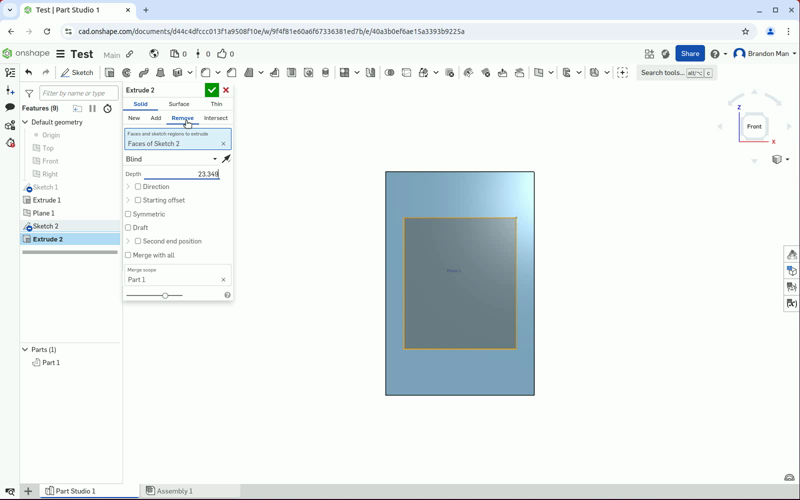
key(tab, 6)
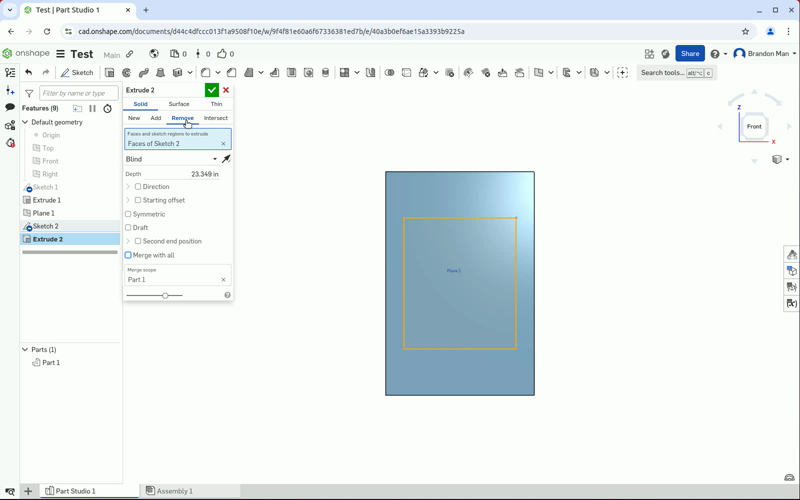
key(space)
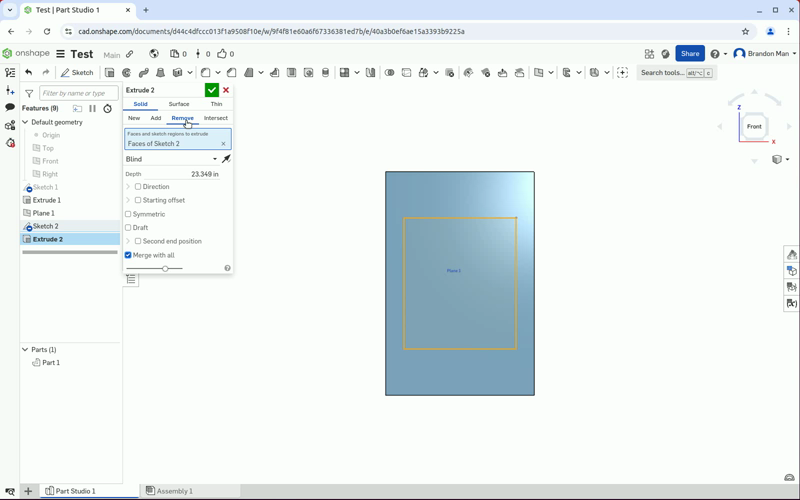
key(enter)
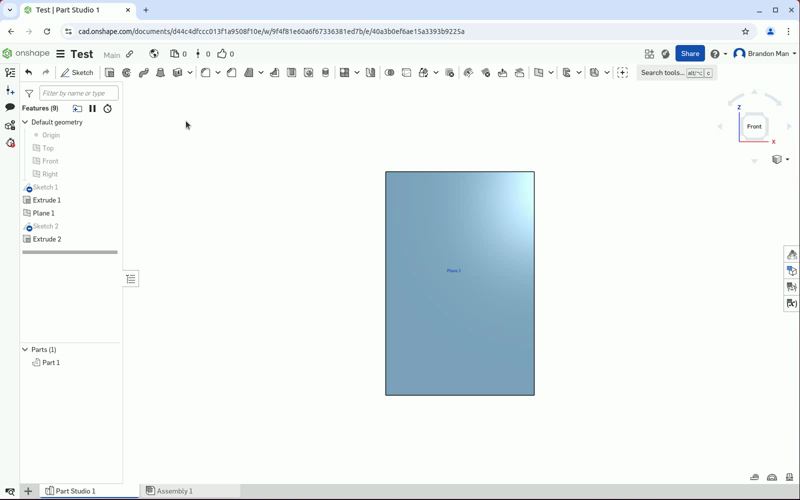
key(shift+h)
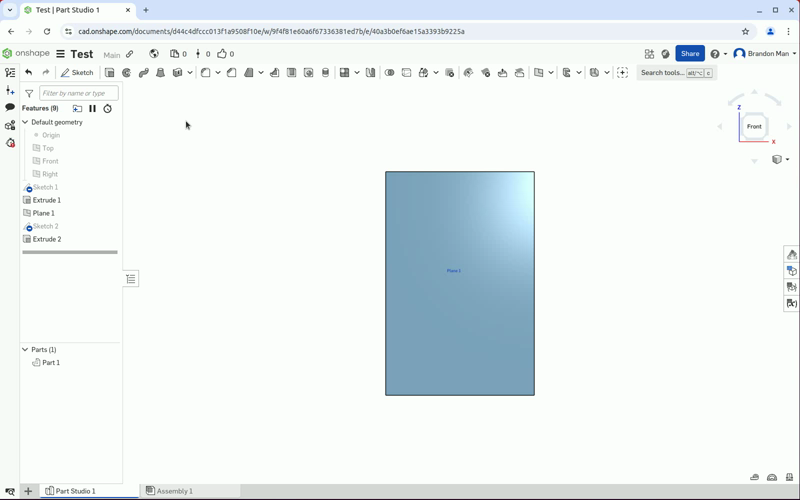
key(shift+h)
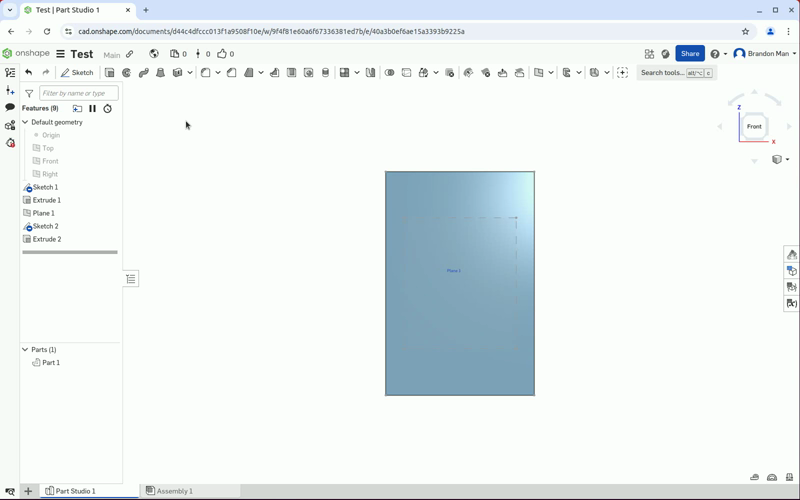
key(shift+7)
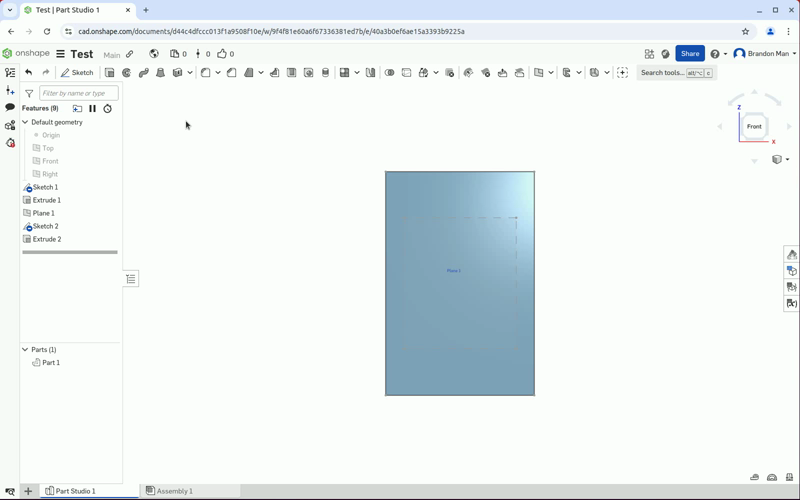
key(left, 2)
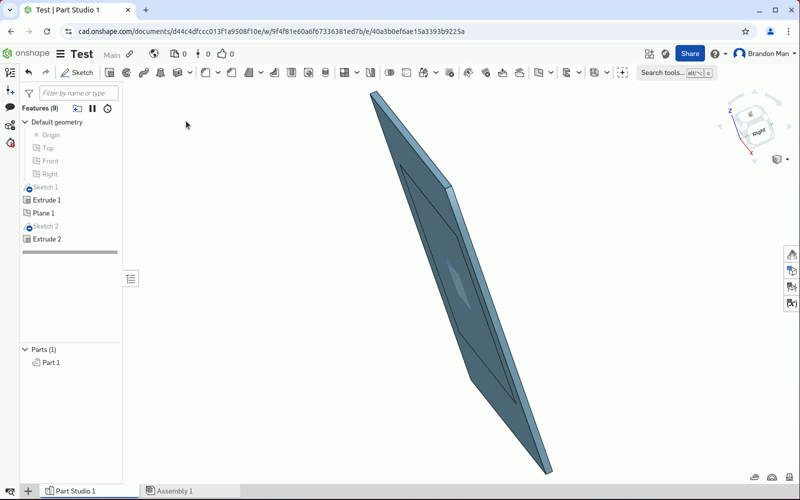
key(down, 2)
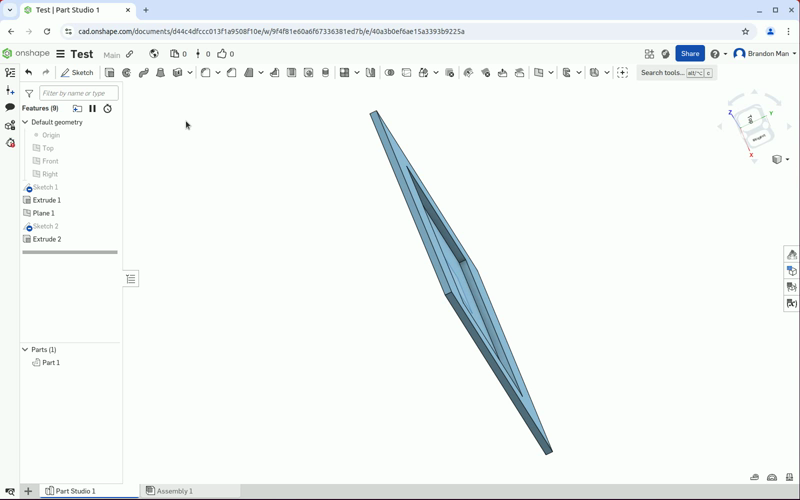
key(up, 2)
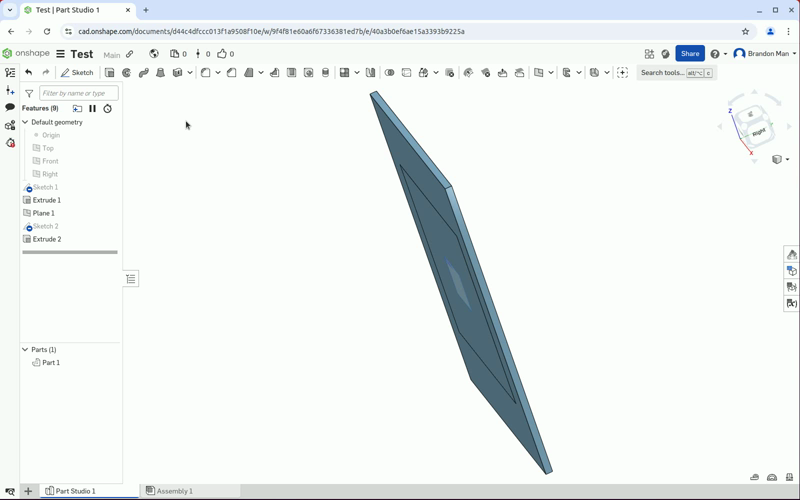
key(right, 2)
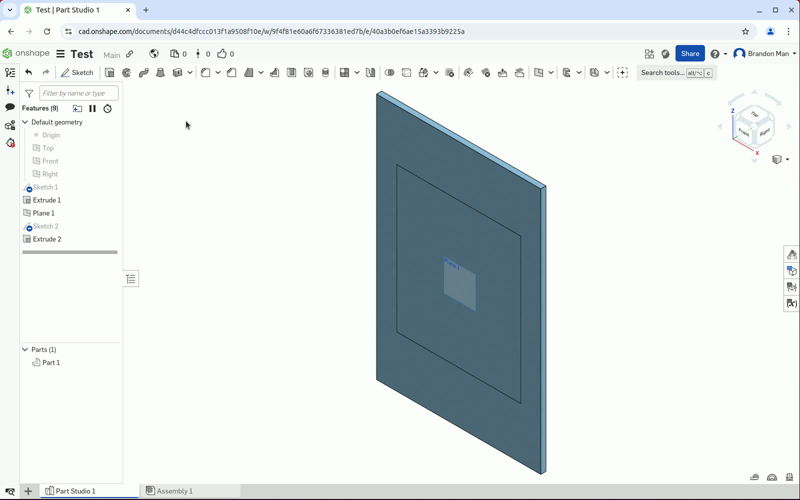
mouse_move(73, 189)
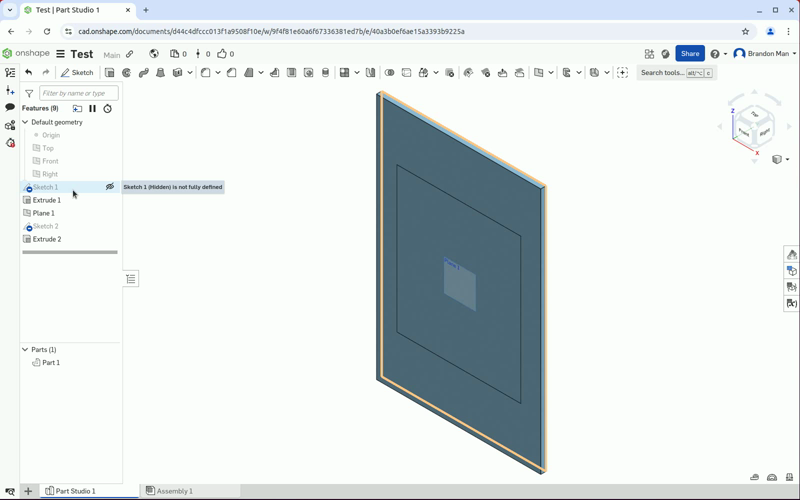
click(73, 189)